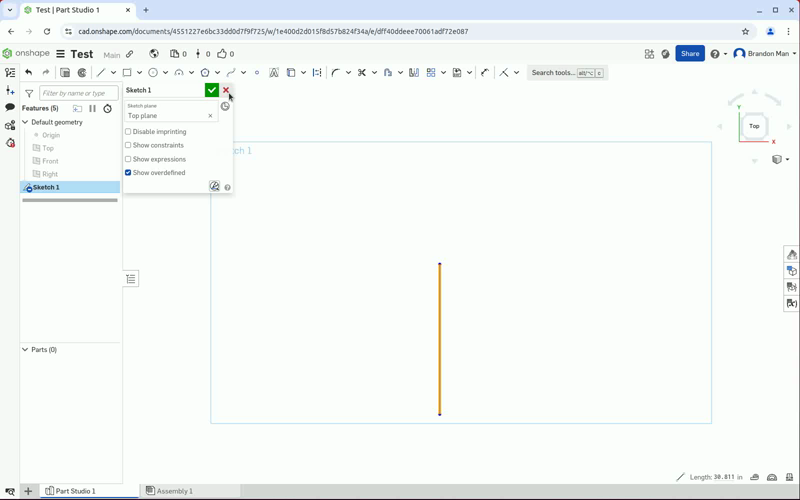
key(shift+h)
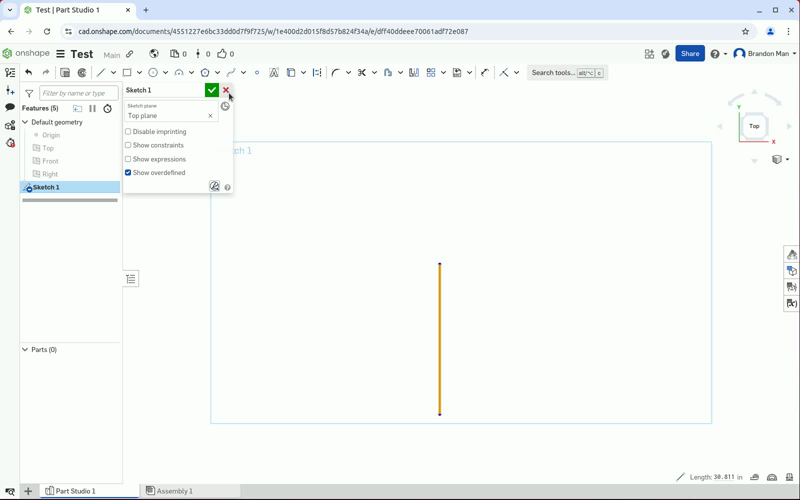
key(shift+s)
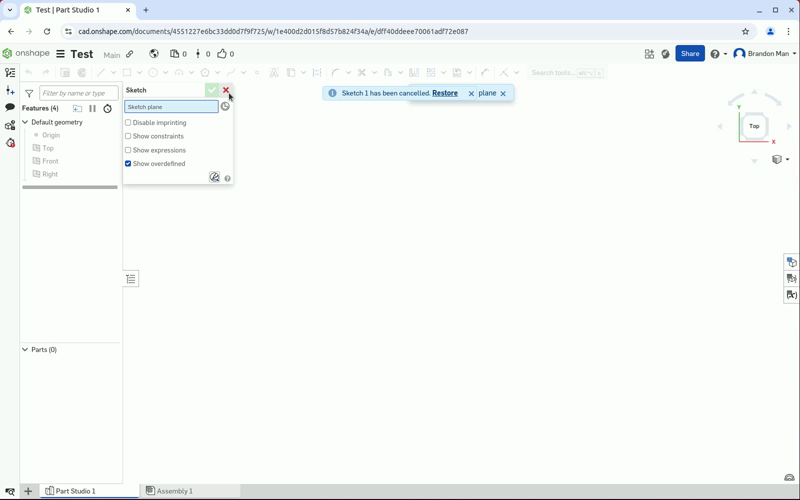
mouse_move(73, 150)
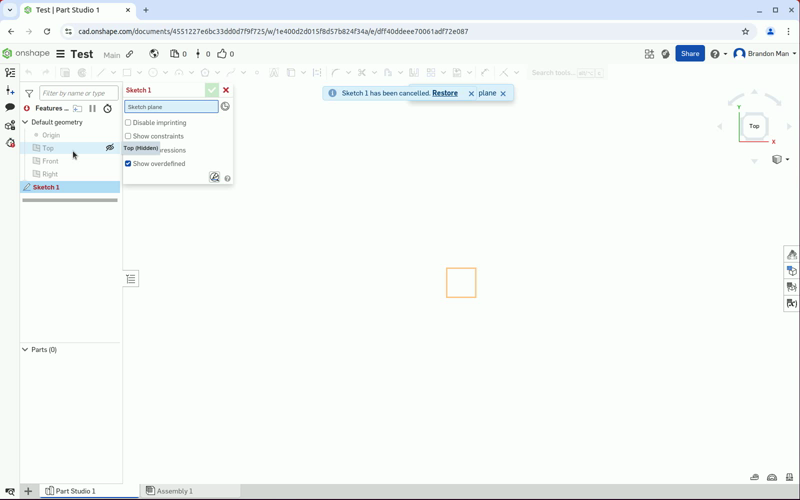
click(73, 150)
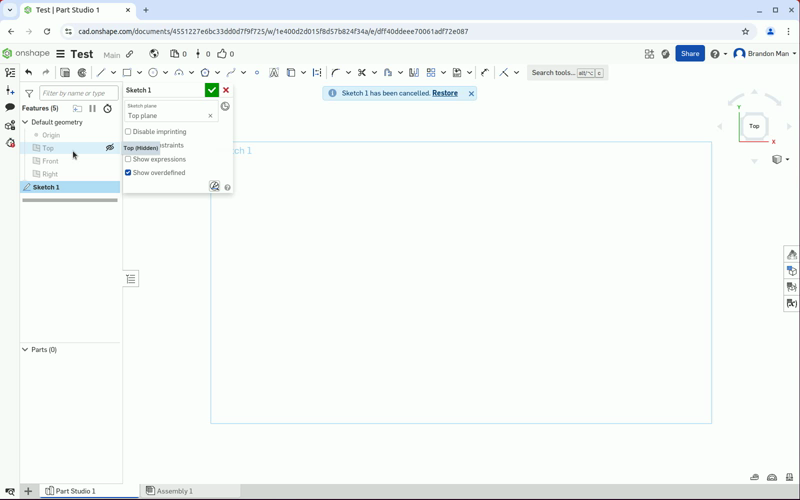
mouse_move(73, 352)
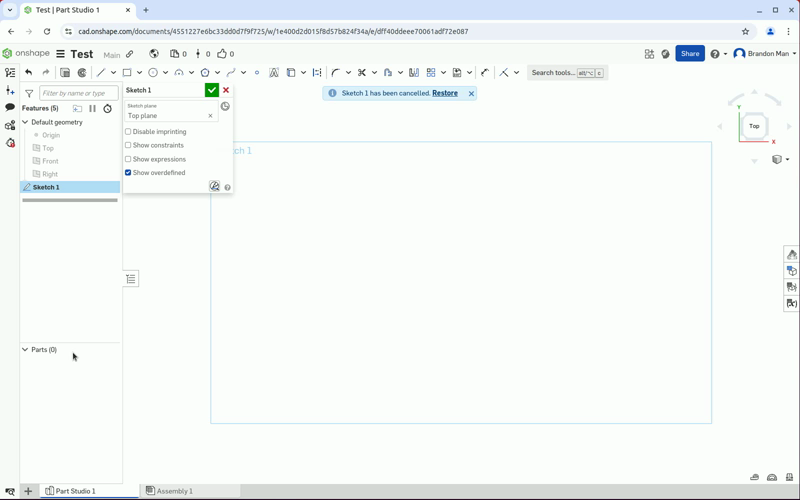
key(y)
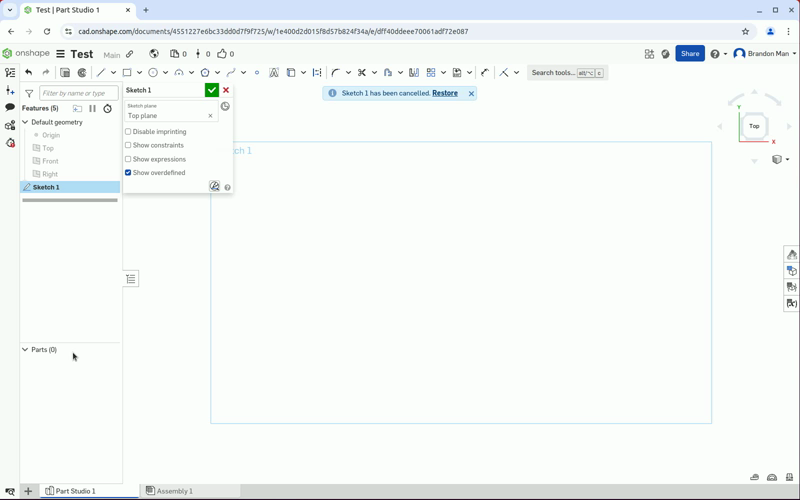
key(c)
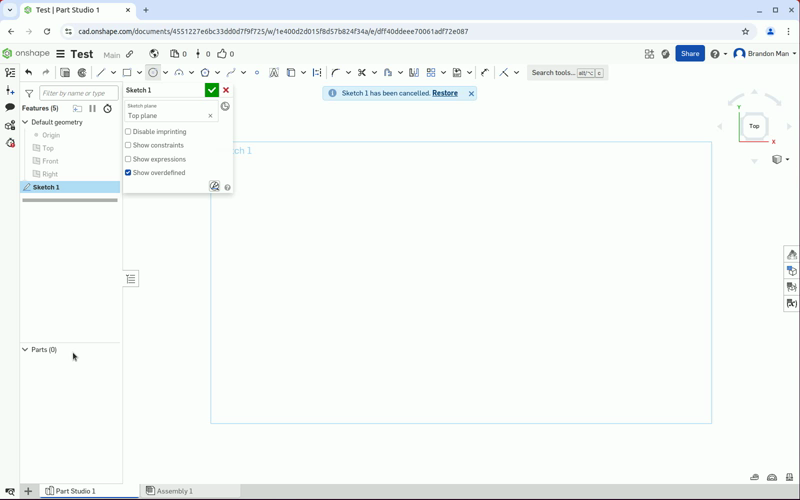
key_down(shift)
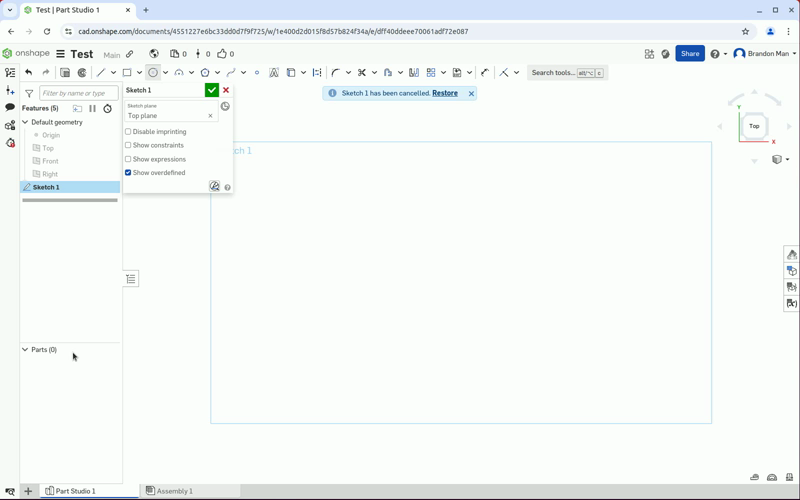
mouse_move(374, 282)
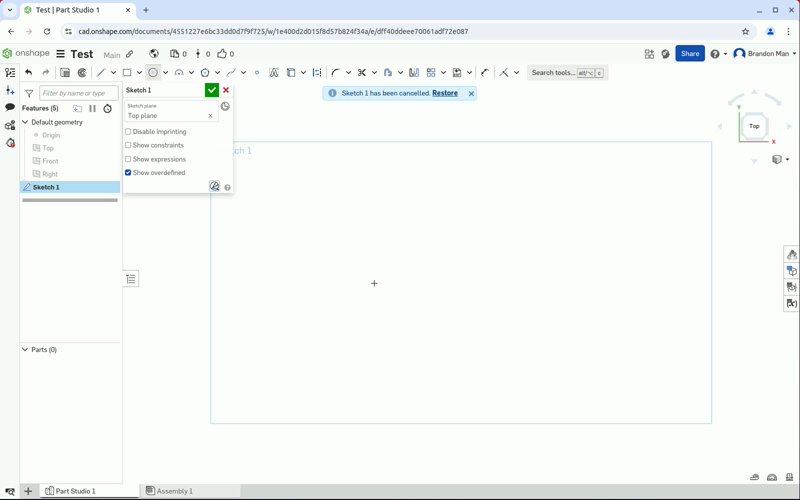
click(374, 282)
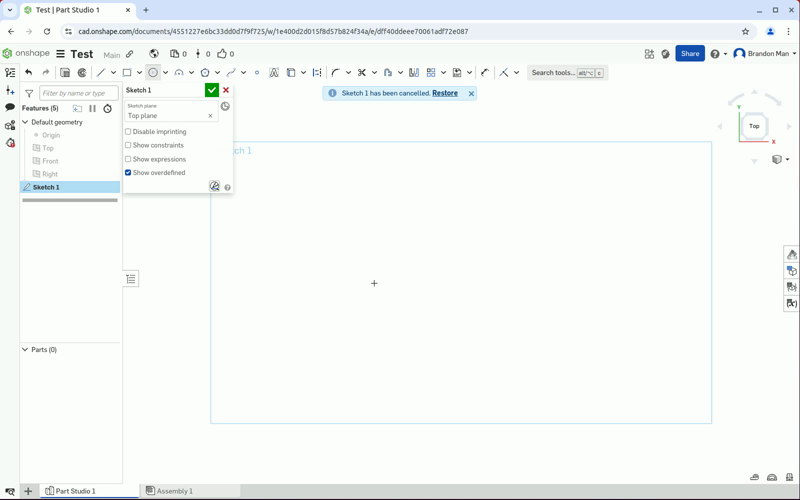
key_up(shift)
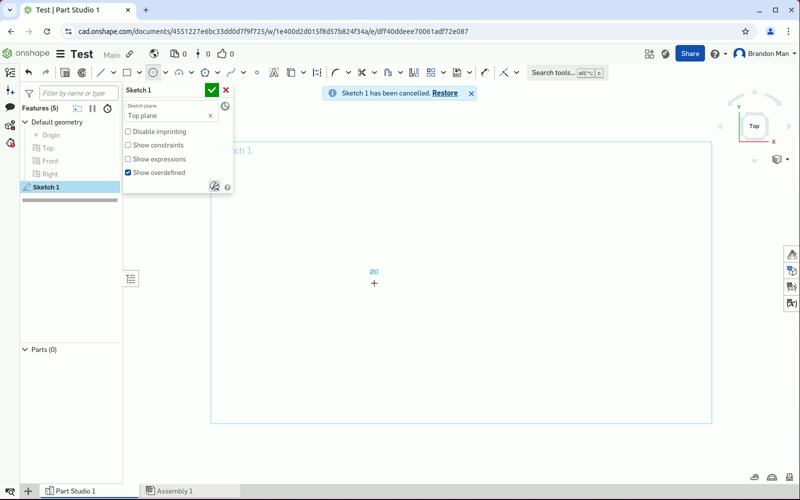
mouse_move(399, 282)
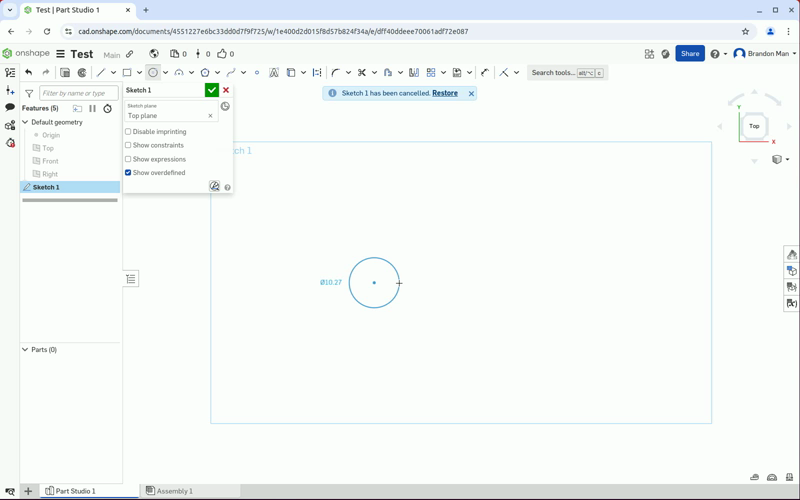
click(399, 282)
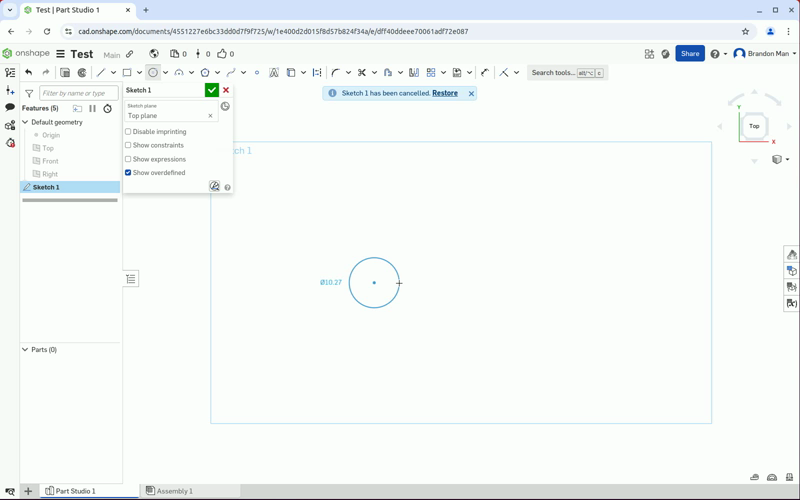
key(esc)
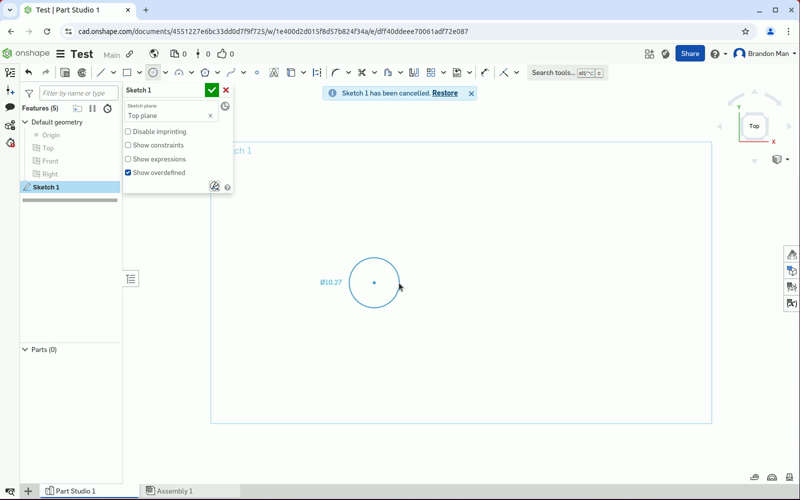
key(c)
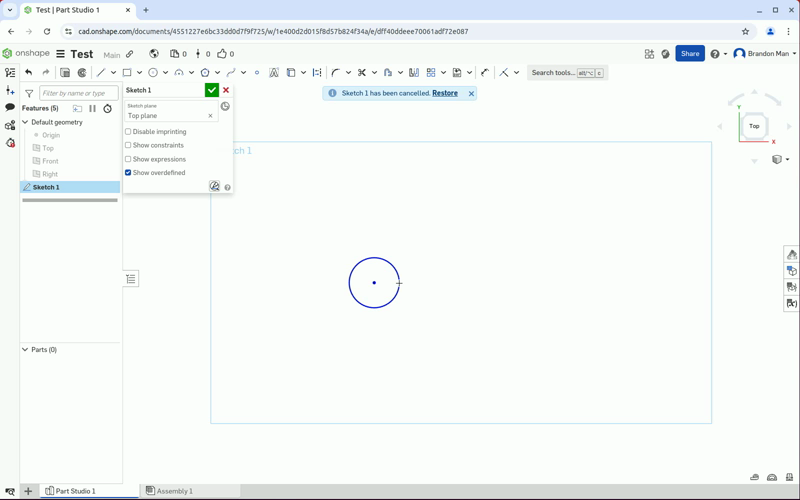
key_down(shift)
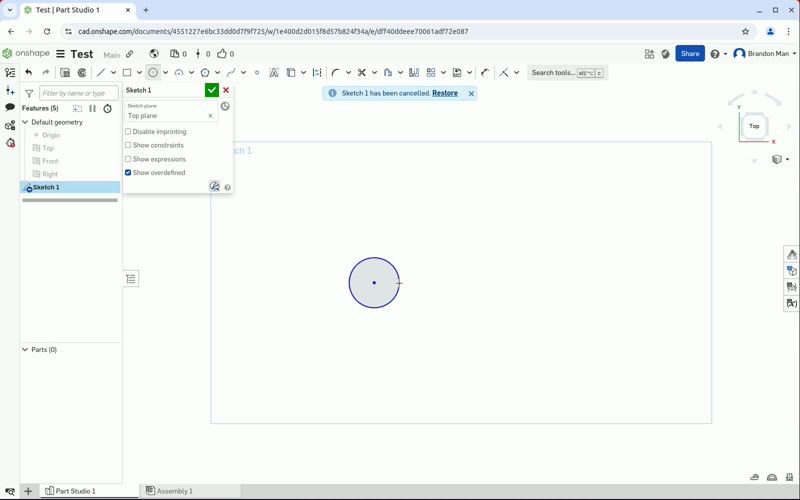
mouse_move(374, 282)
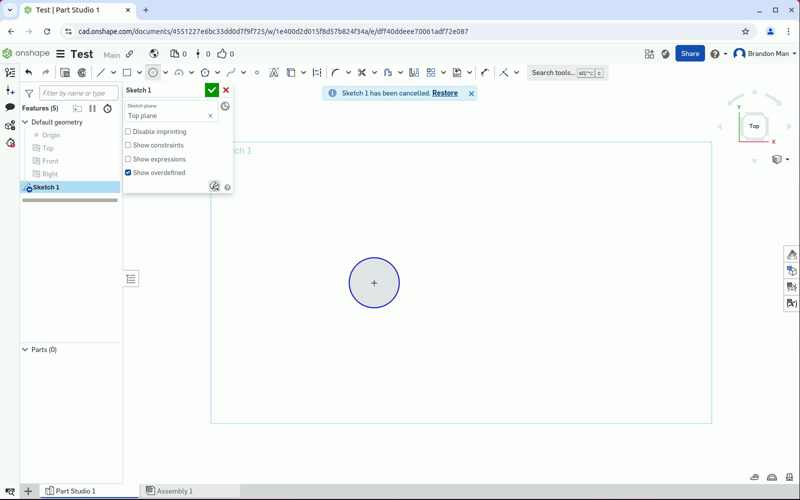
click(374, 282)
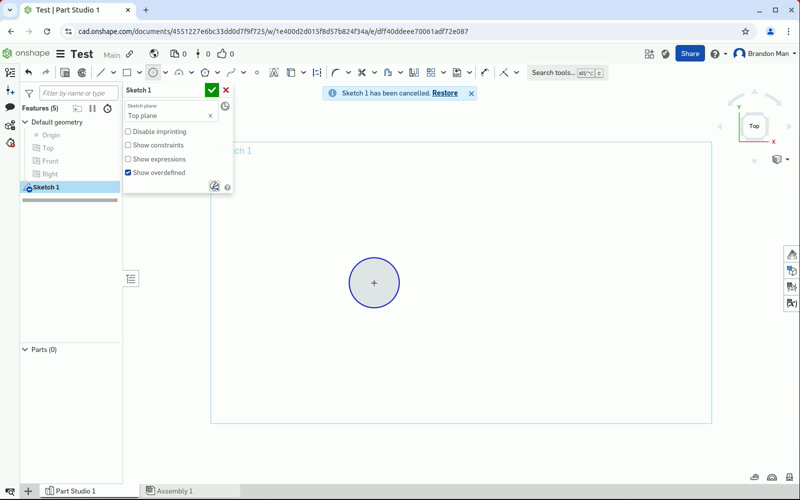
key_up(shift)
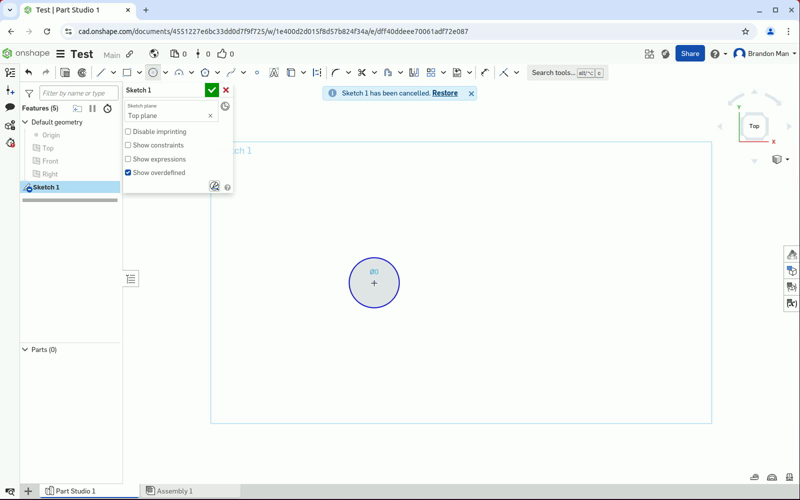
mouse_move(393, 282)
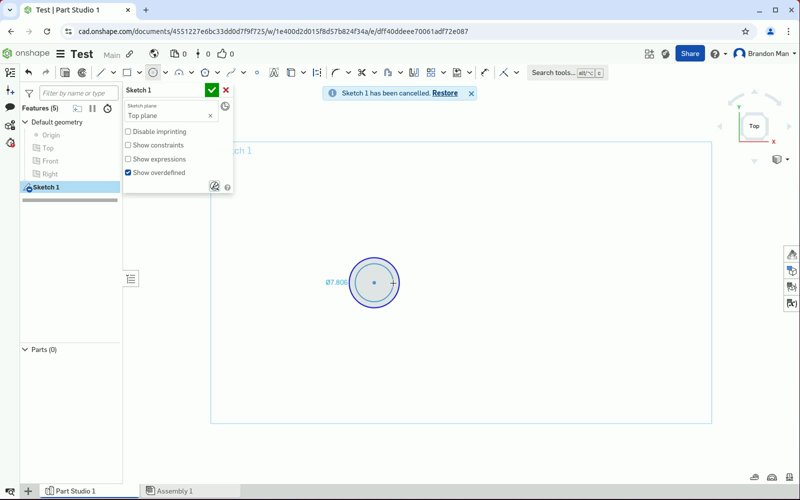
click(393, 282)
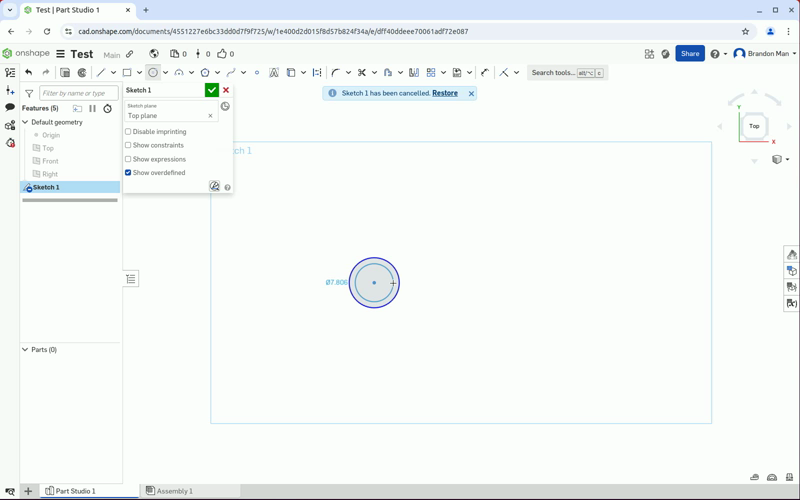
key(esc)
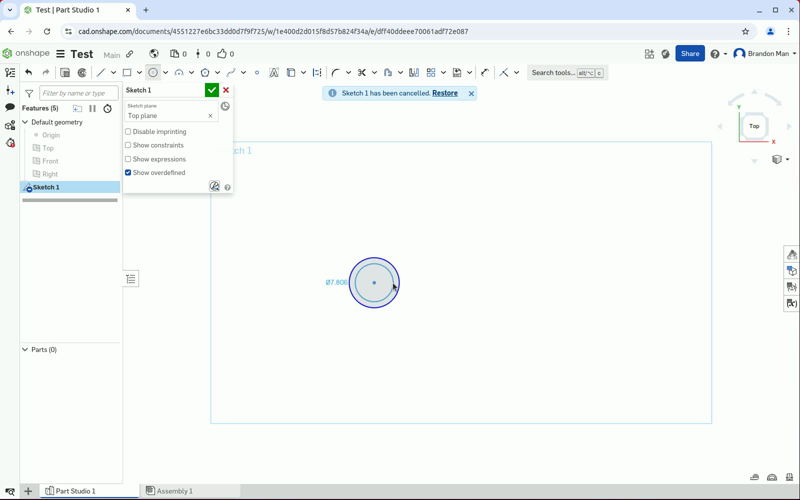
mouse_move(378, 263)
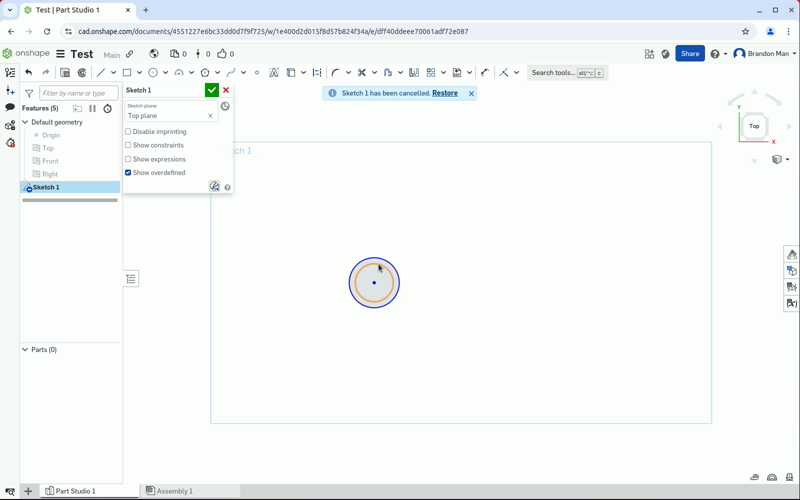
scroll(6)
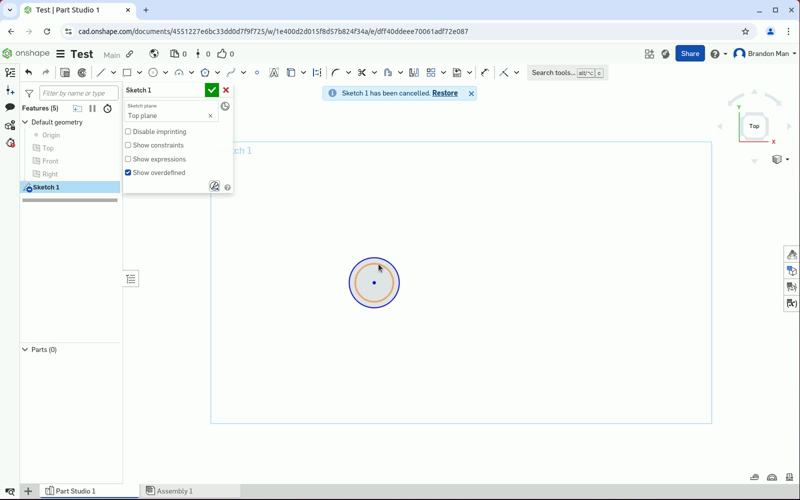
scroll(6)
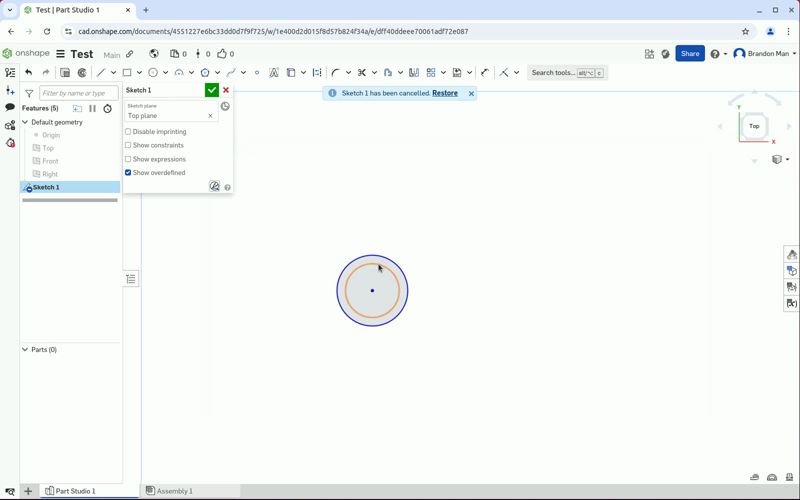
scroll(6)
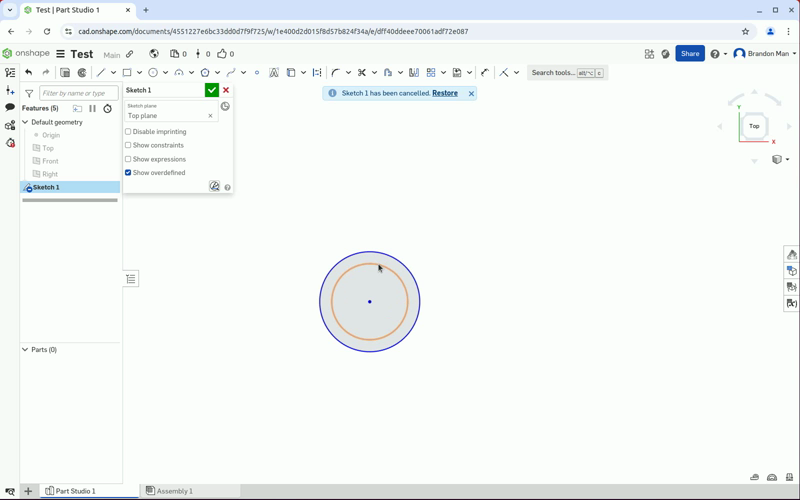
scroll(6)
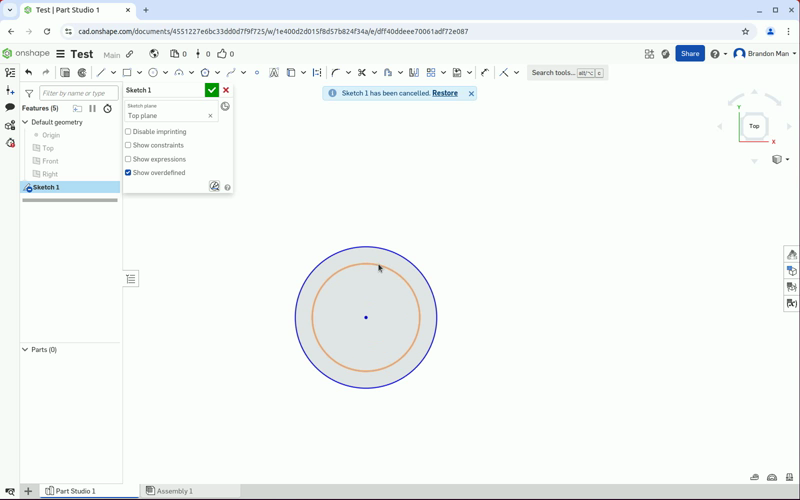
scroll(6)
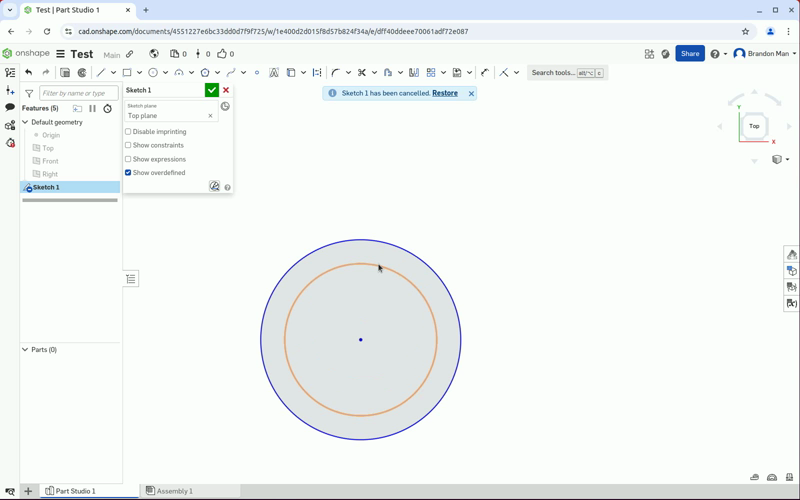
scroll(6)
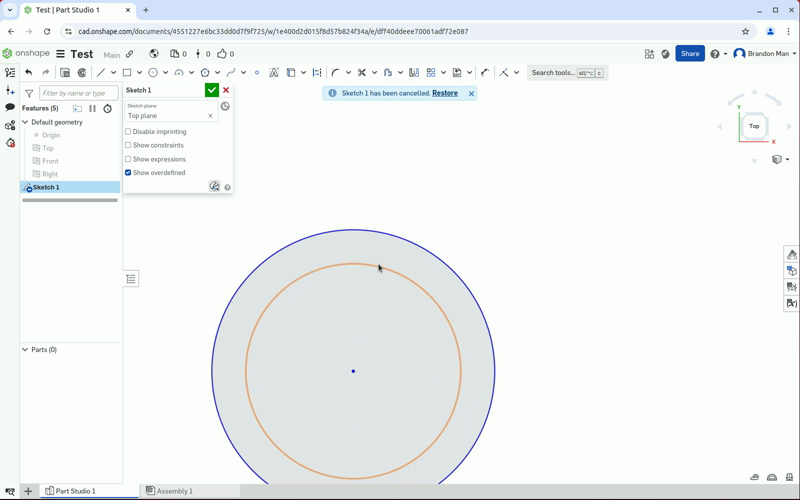
scroll(6)
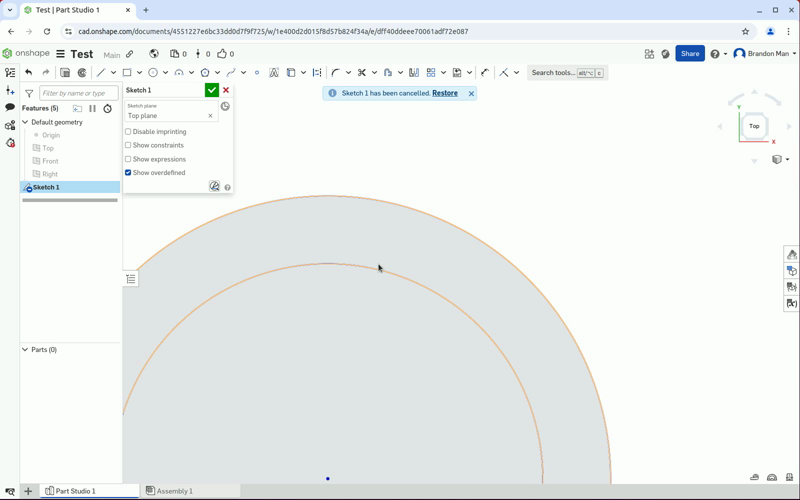
click(378, 263)
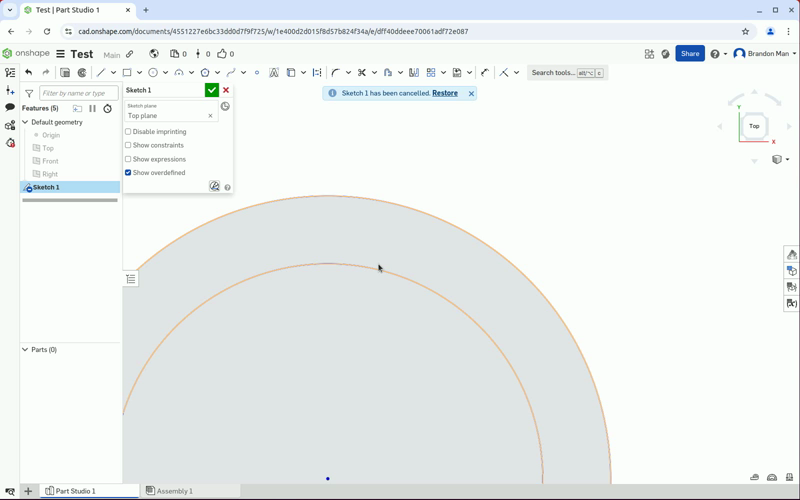
scroll(-6)
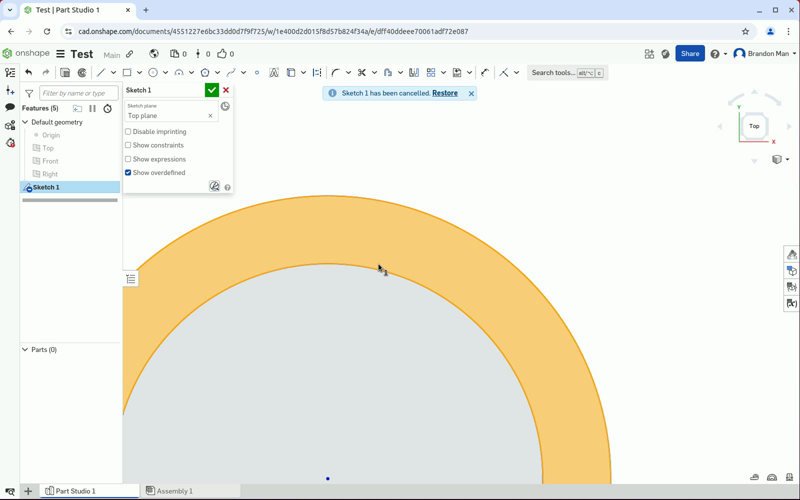
scroll(-6)
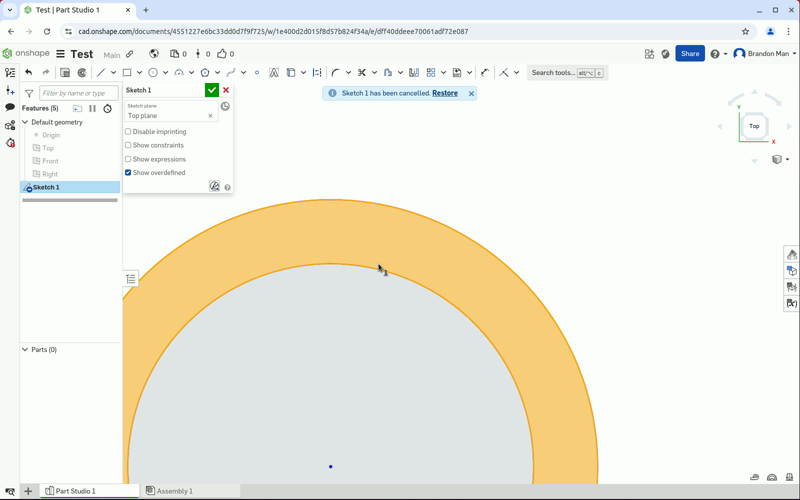
scroll(-6)
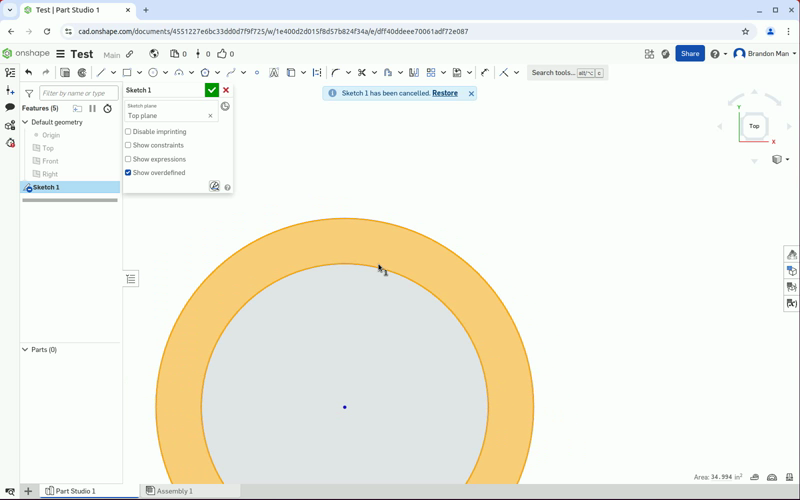
scroll(-6)
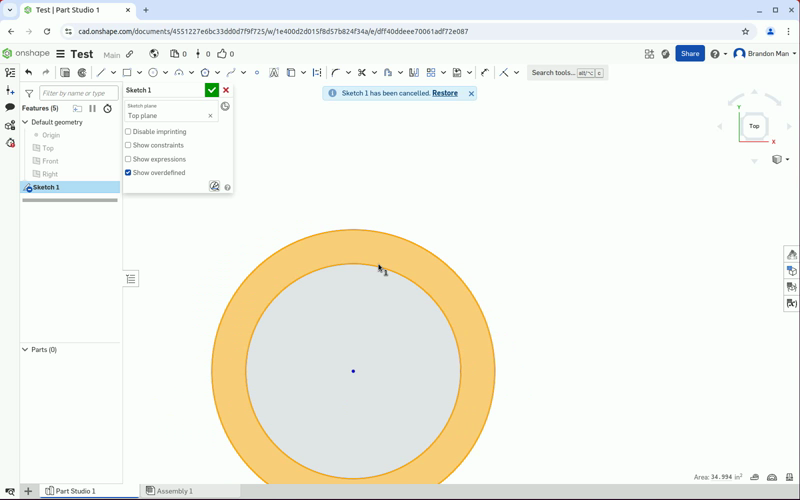
scroll(-6)
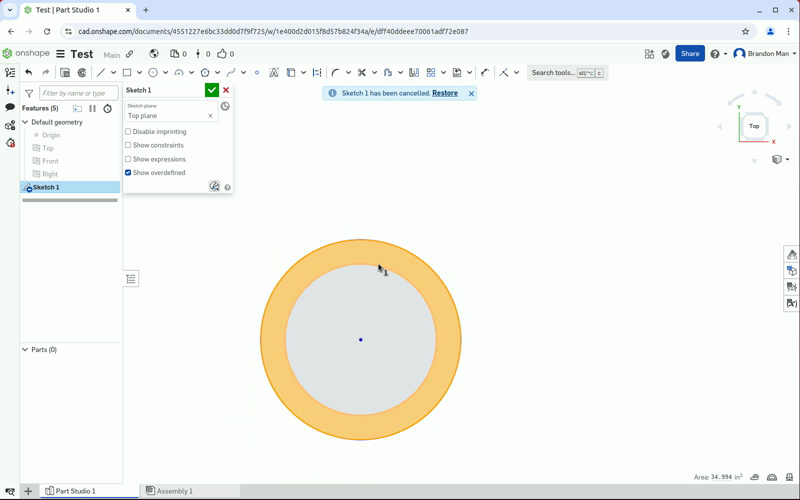
scroll(-6)
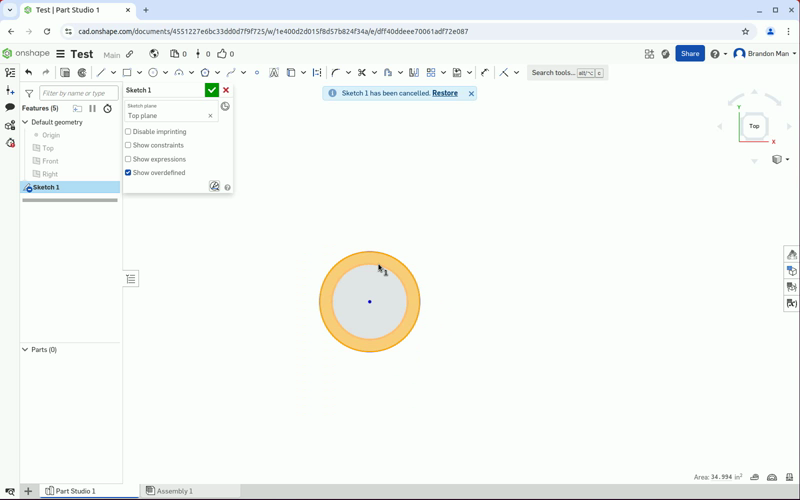
scroll(-6)
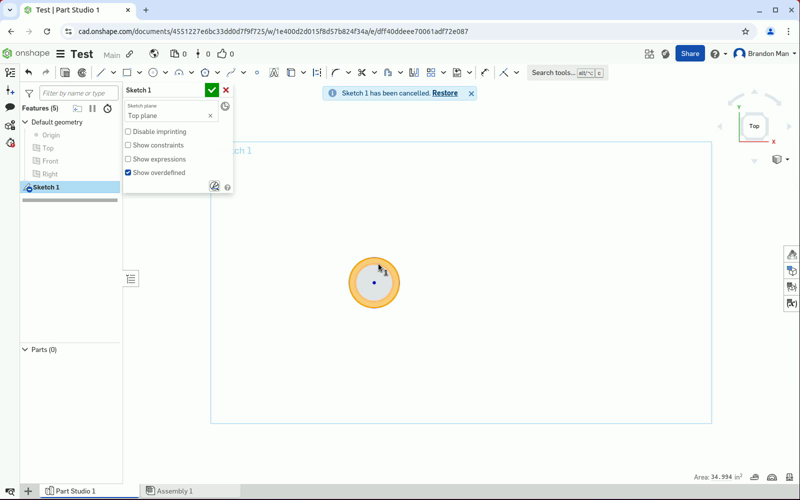
mouse_move(73, 352)
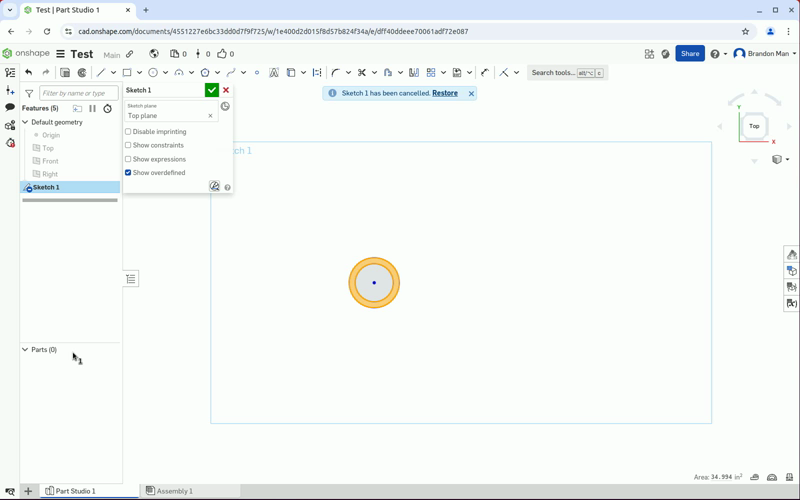
key(shift+y)
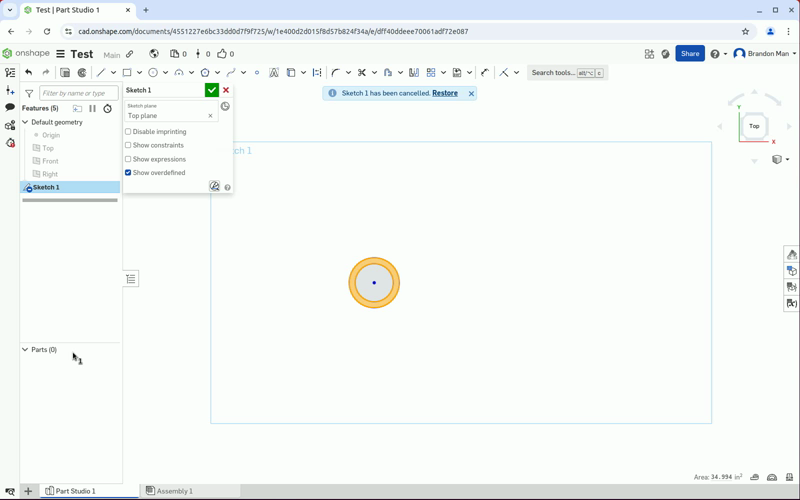
key(shift+e)
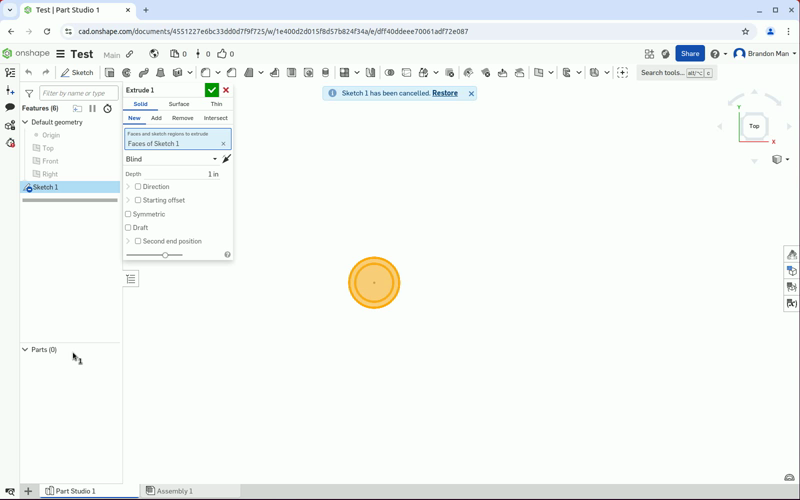
mouse_move(143, 106)
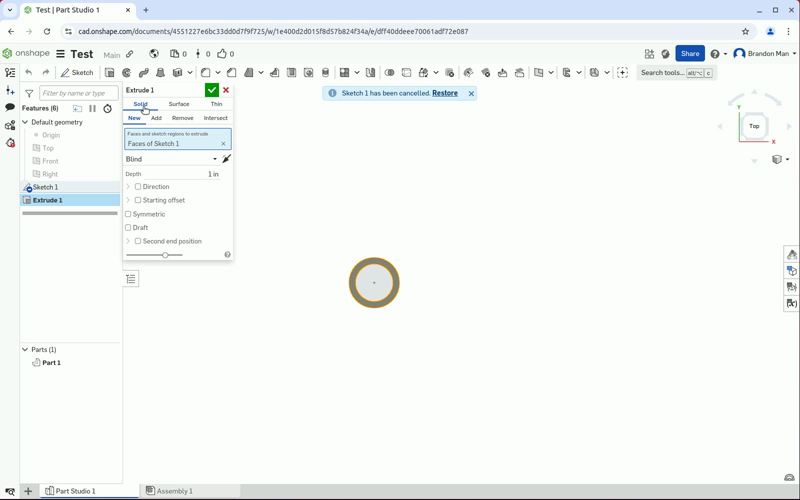
click(143, 106)
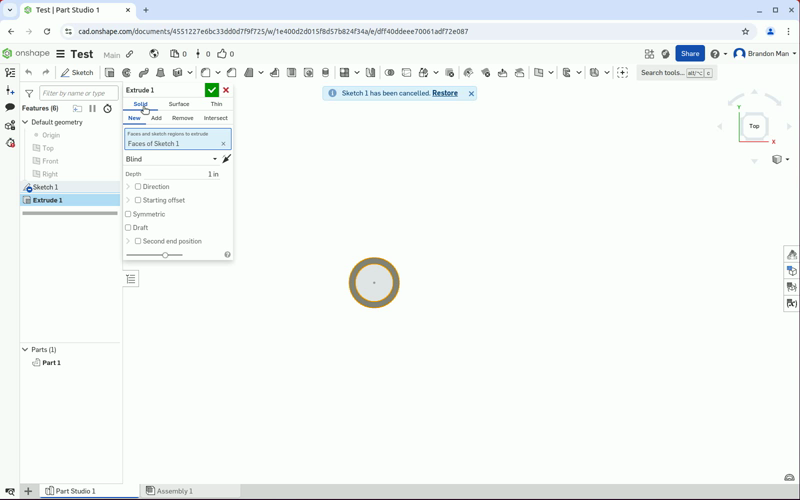
mouse_move(137, 120)
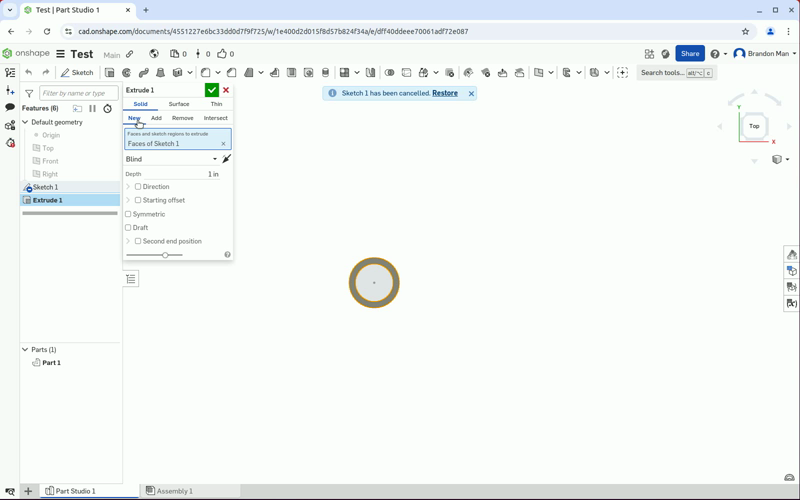
click(137, 120)
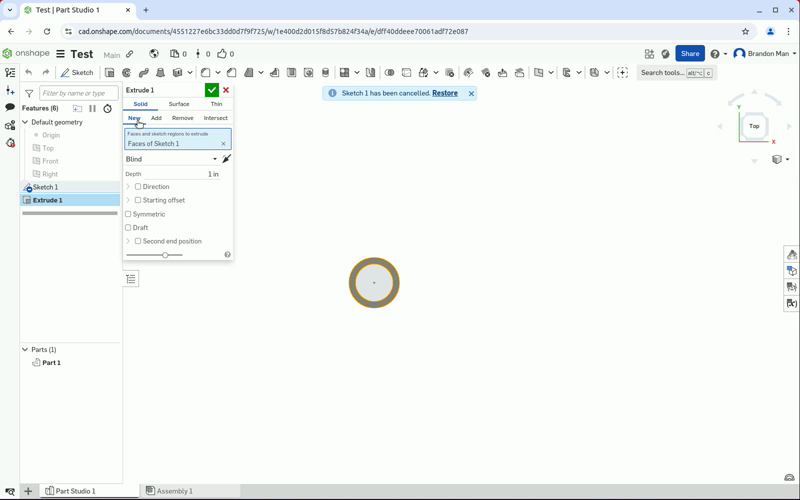
key(tab, 4)
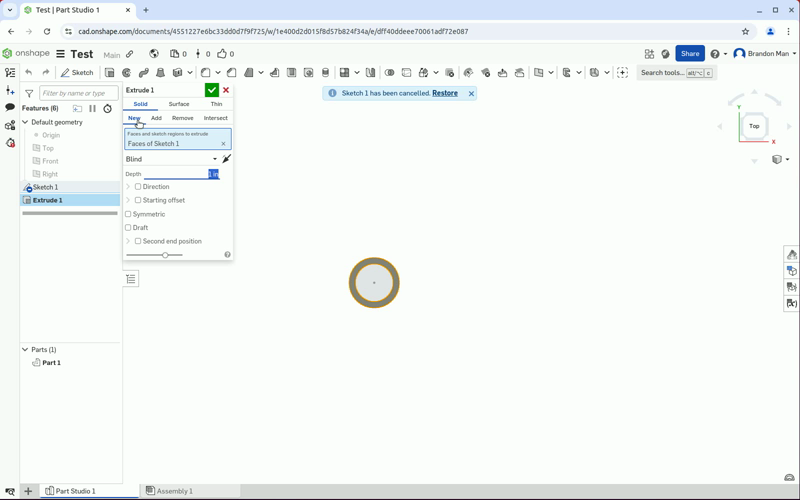
text(7.703)
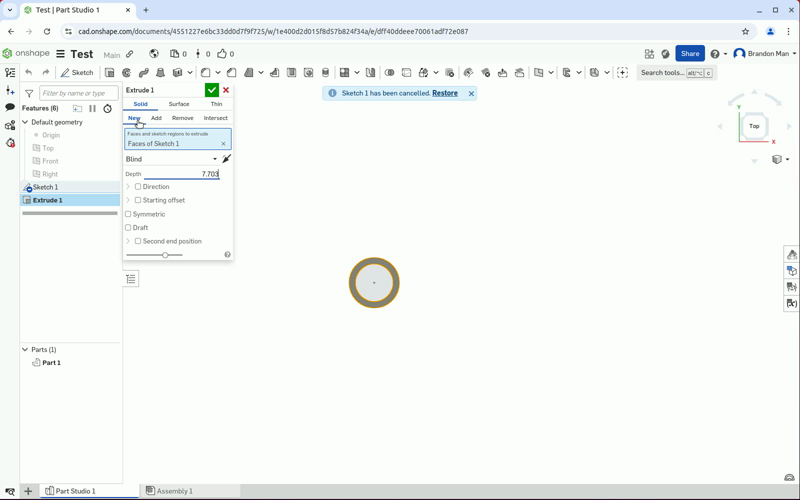
key(enter)
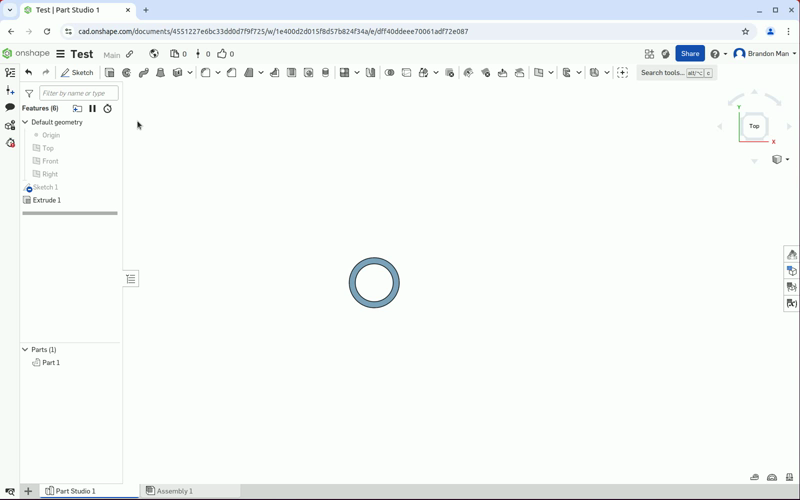
key(shift+h)
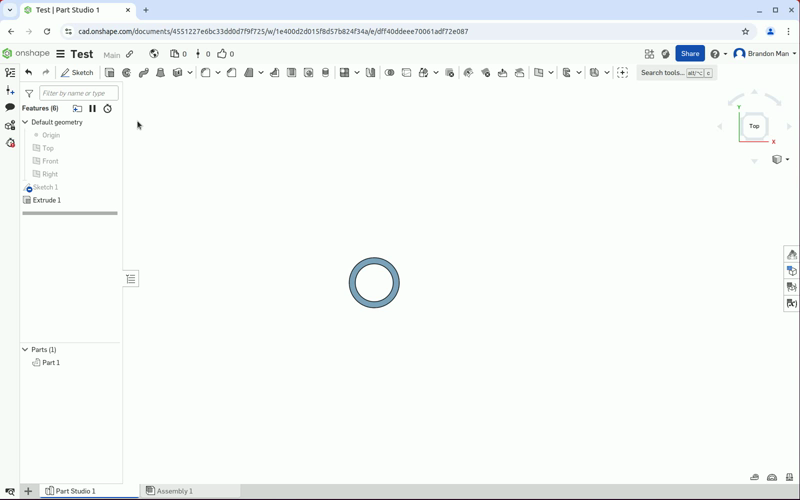
key(shift+h)
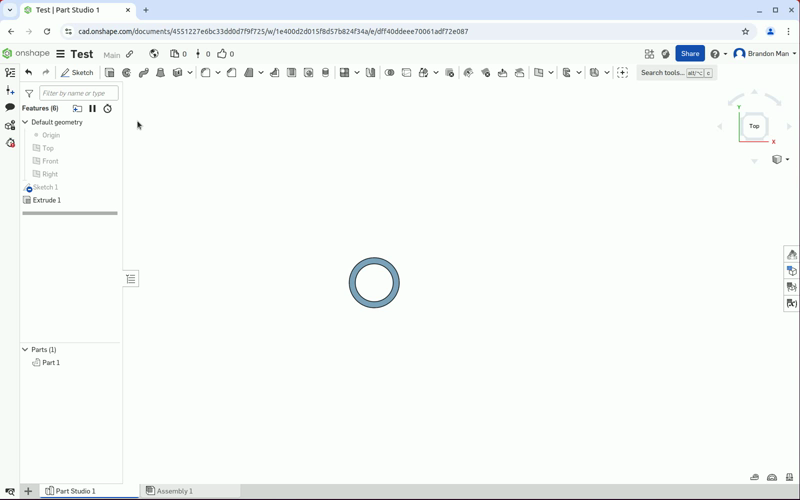
mouse_move(73, 189)
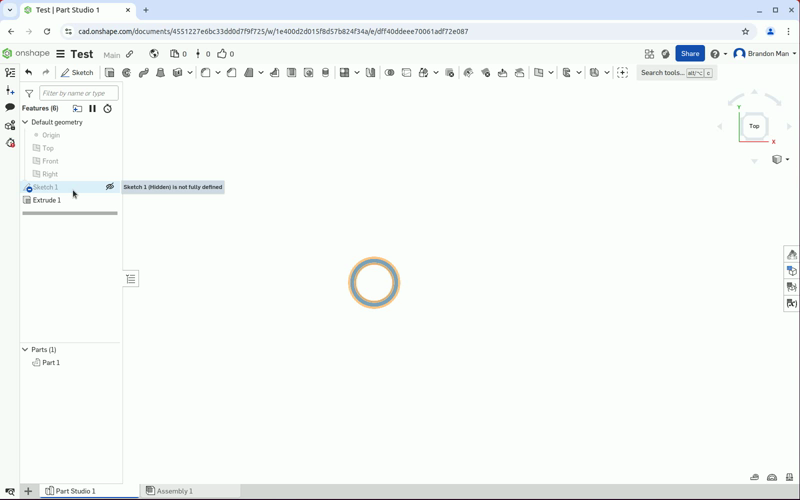
click(73, 189)
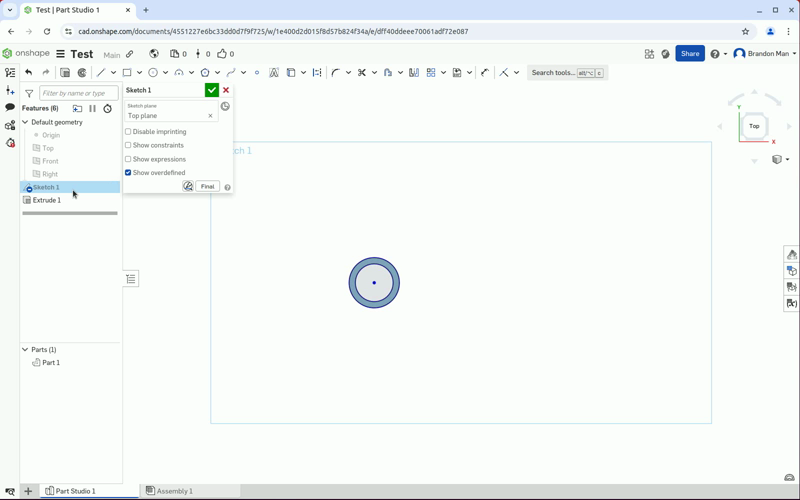
mouse_move(229, 92)
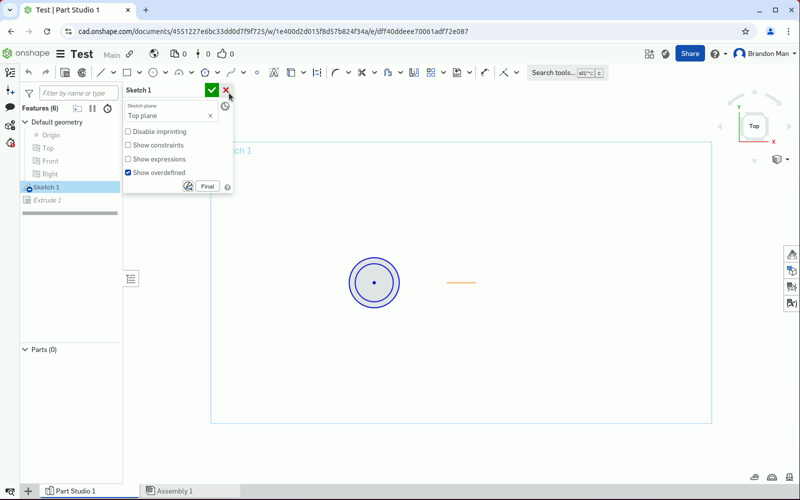
click(229, 92)
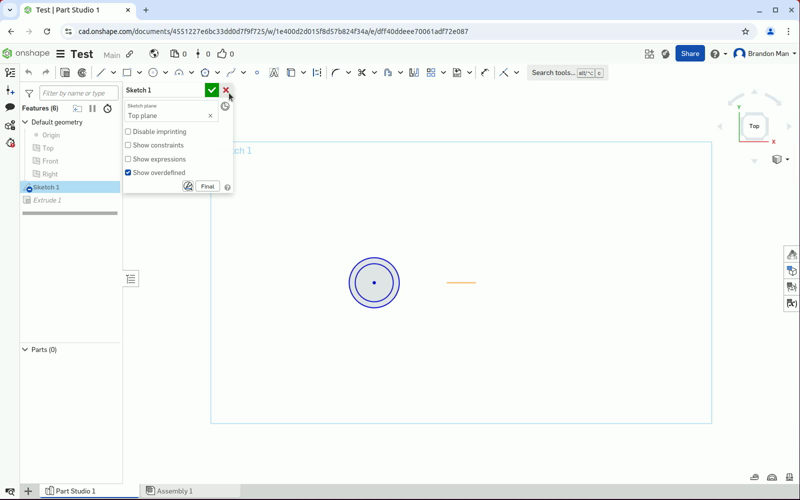
key(shift+s)
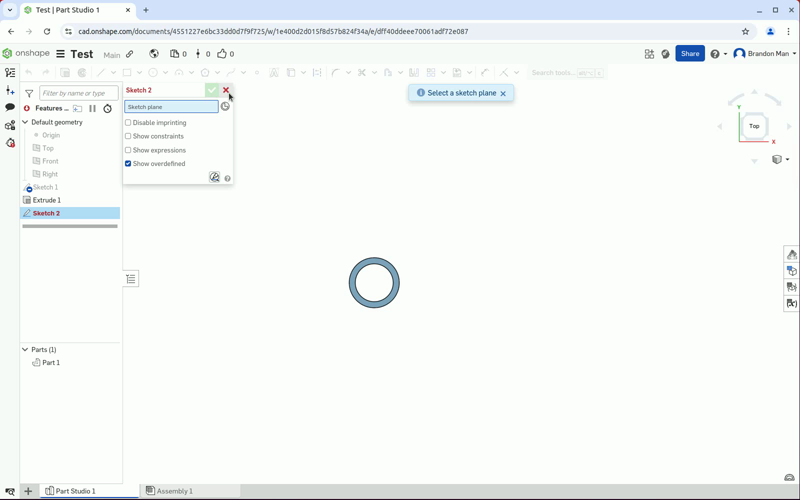
mouse_move(73, 150)
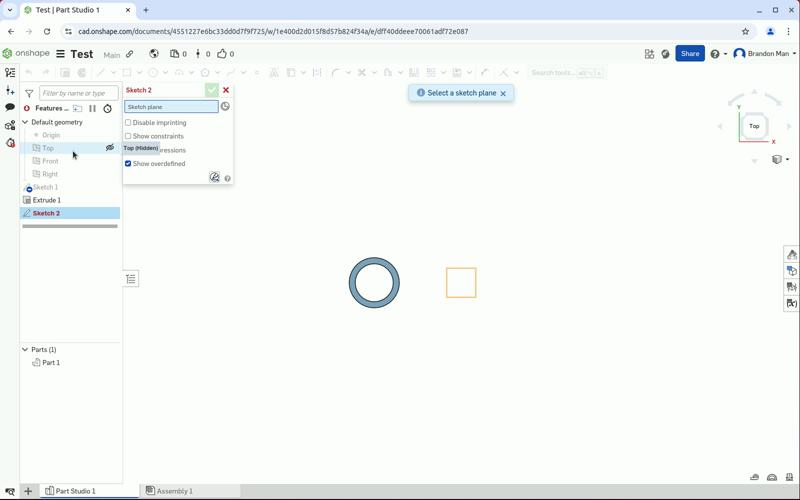
click(73, 150)
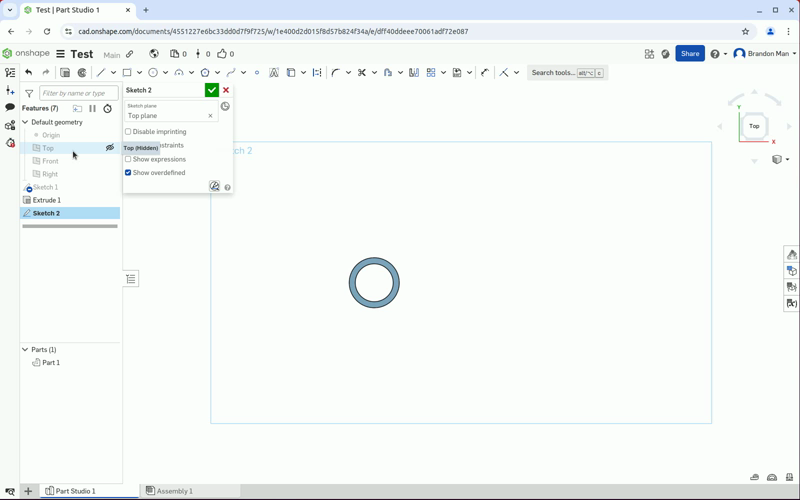
mouse_move(73, 352)
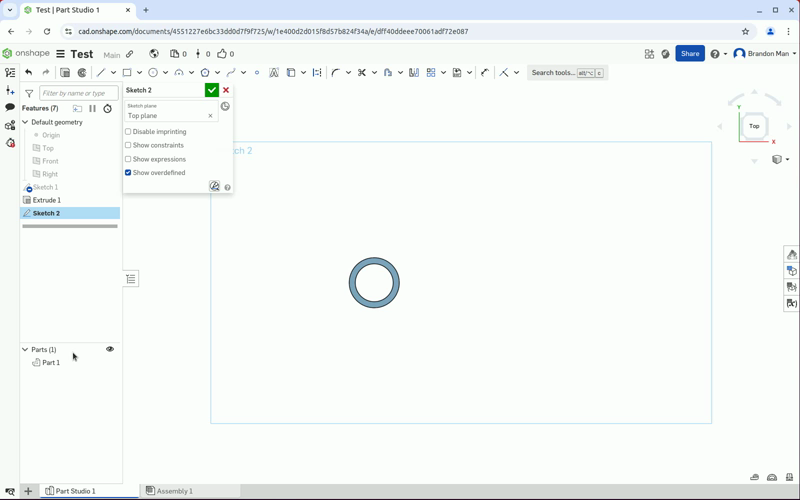
key(y)
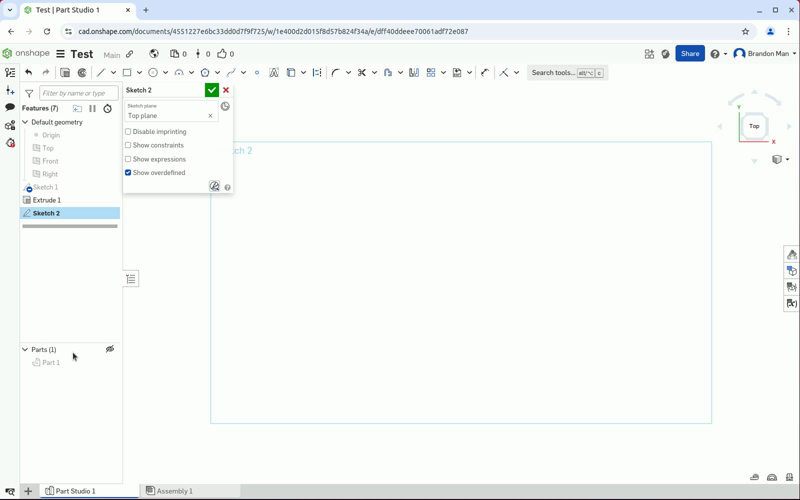
key(c)
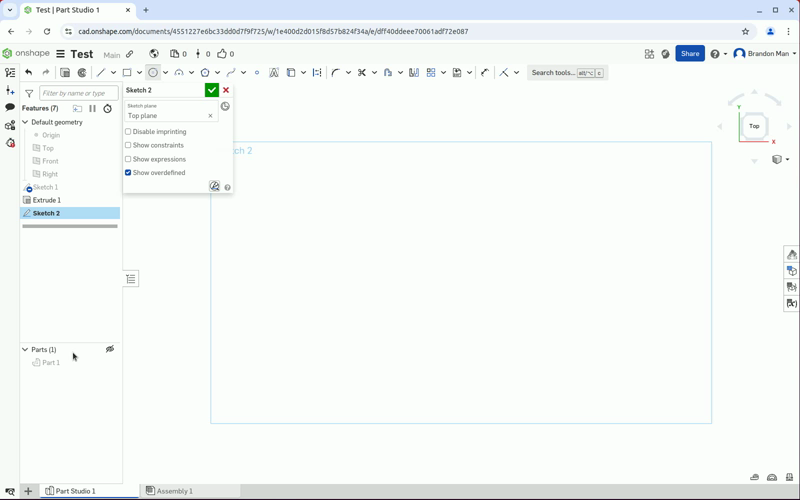
key_down(shift)
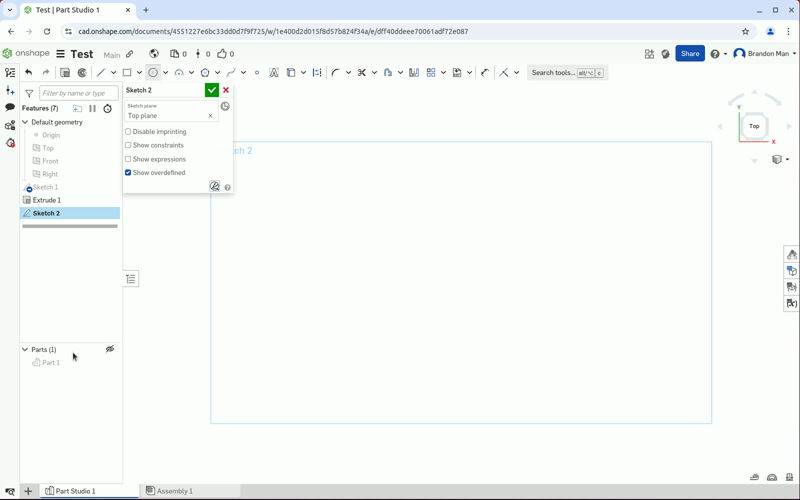
mouse_move(498, 282)
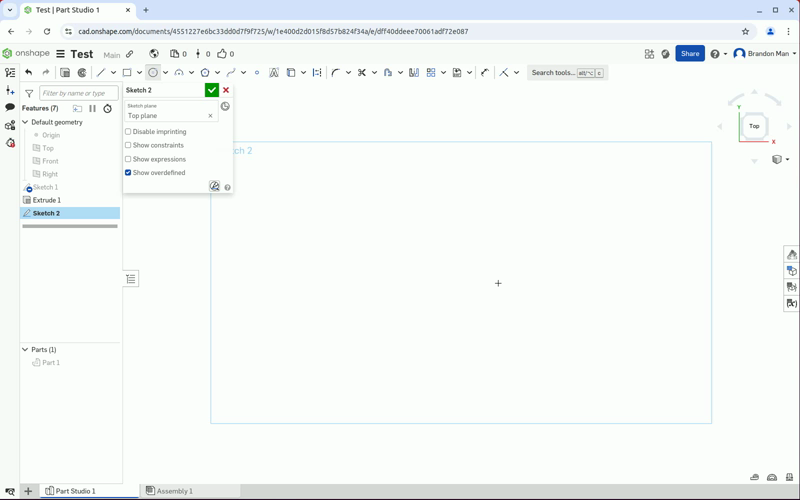
click(498, 282)
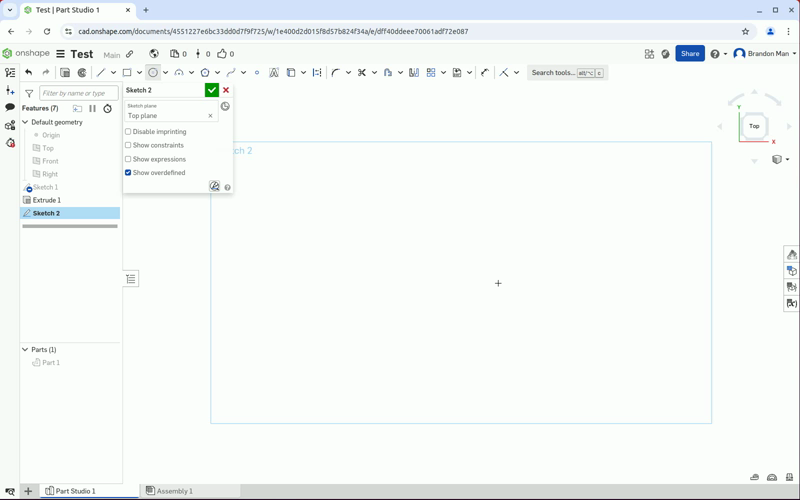
key_up(shift)
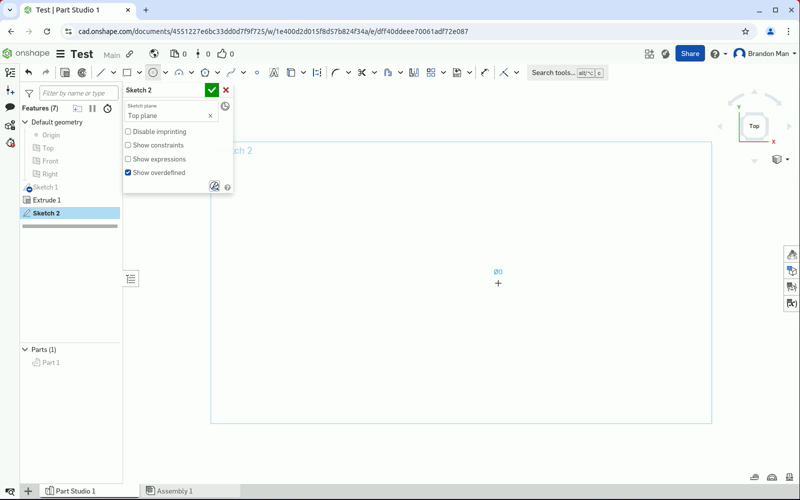
mouse_move(511, 282)
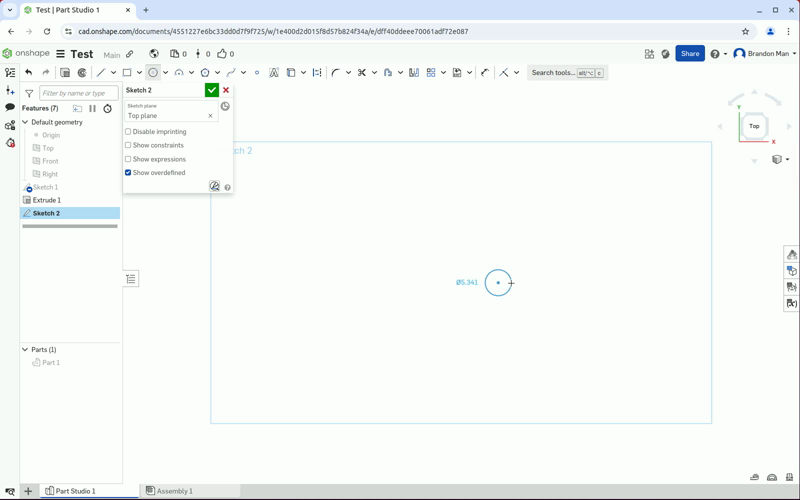
click(511, 282)
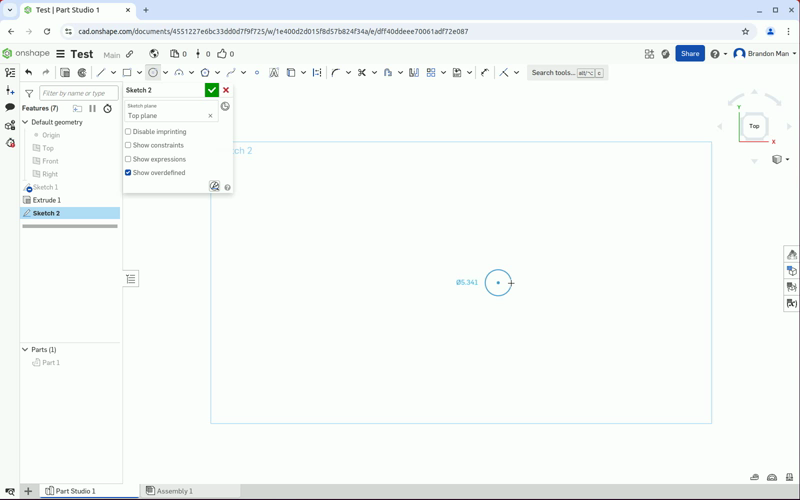
key(esc)
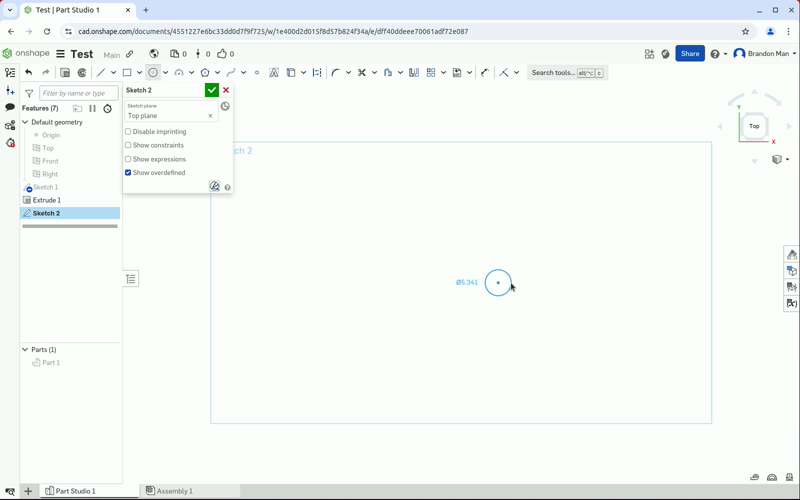
key(c)
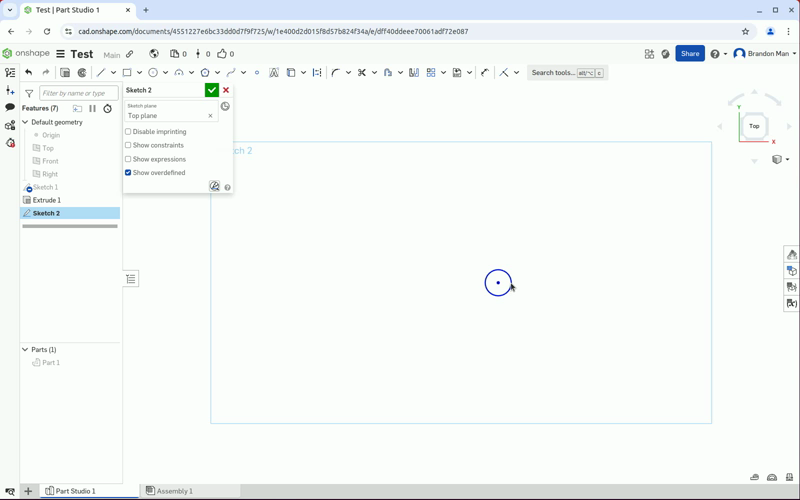
key_down(shift)
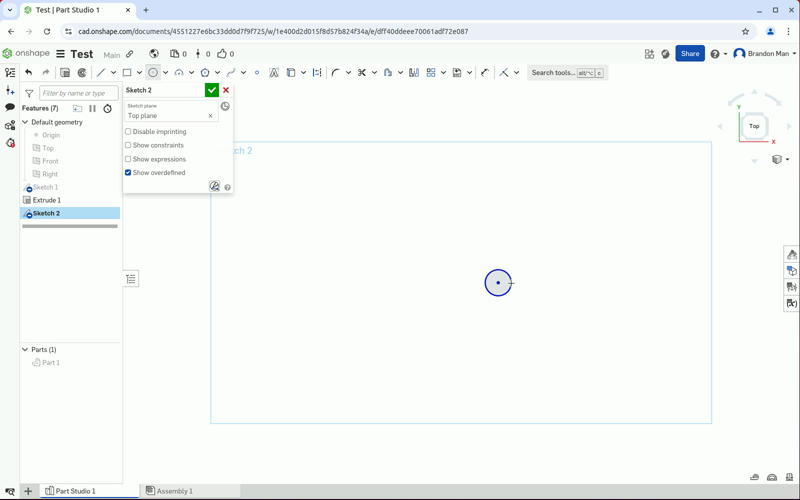
mouse_move(498, 282)
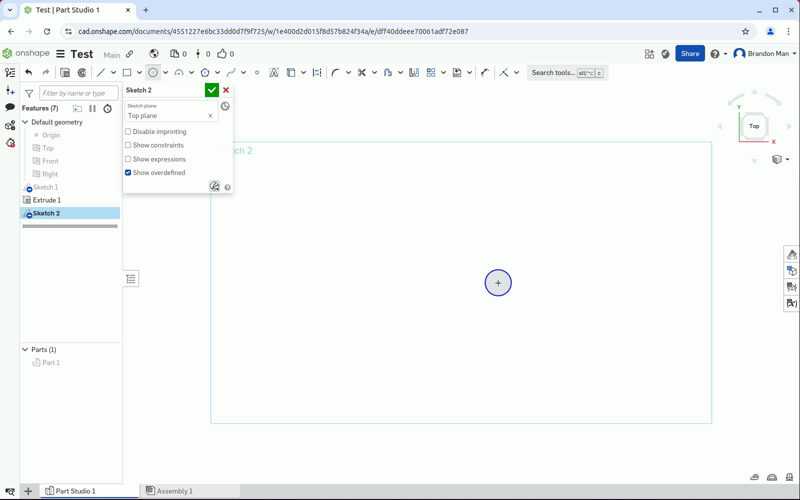
click(498, 282)
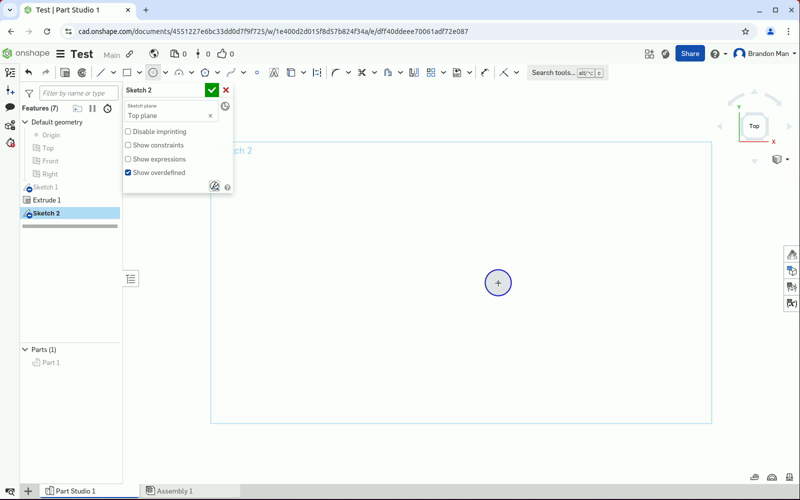
key_up(shift)
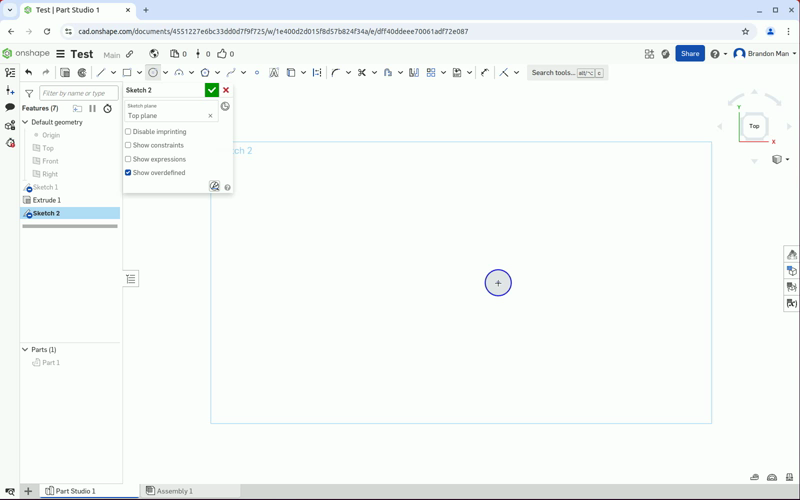
mouse_move(504, 282)
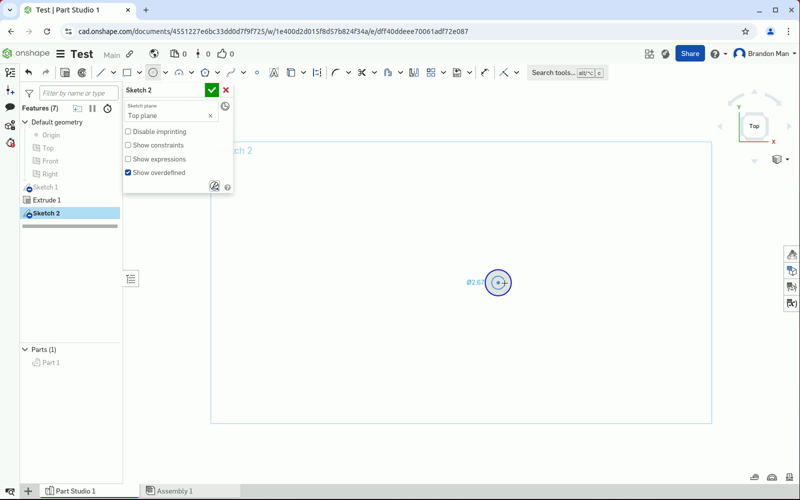
click(504, 282)
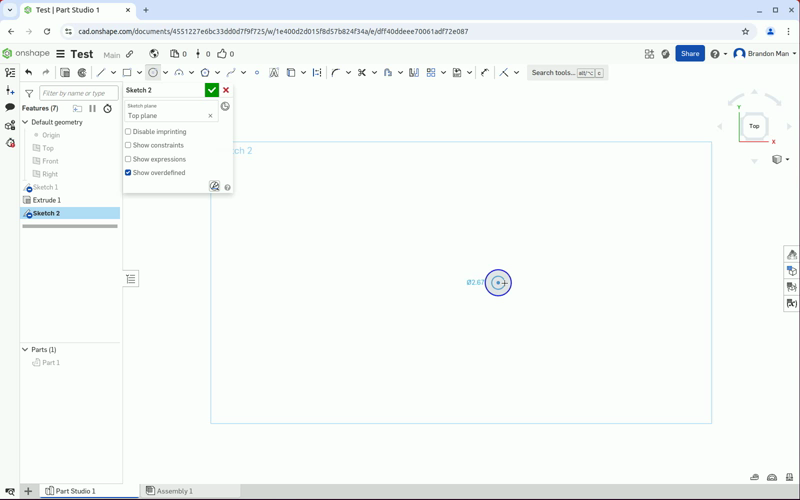
key(esc)
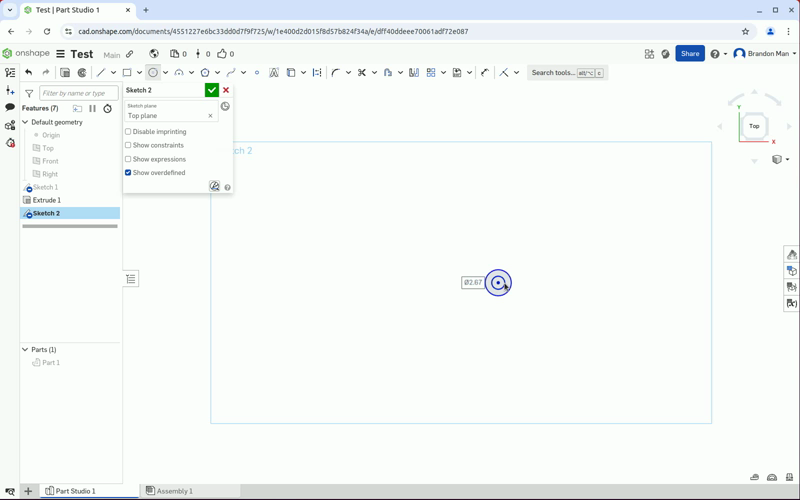
mouse_move(489, 286)
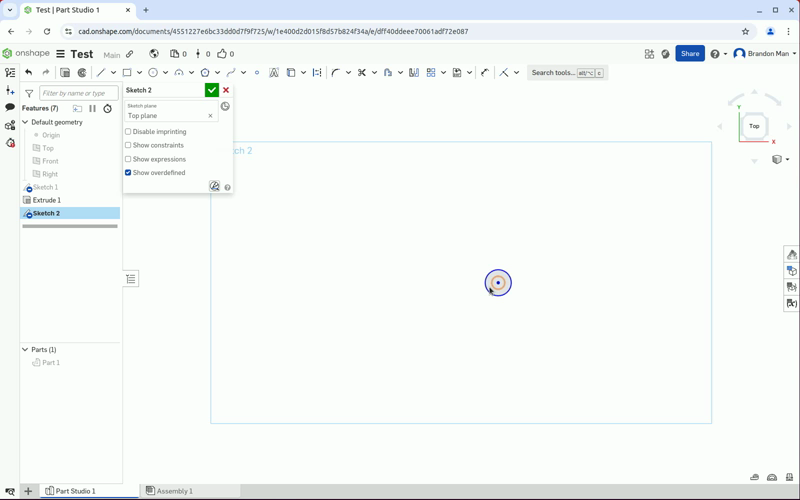
scroll(6)
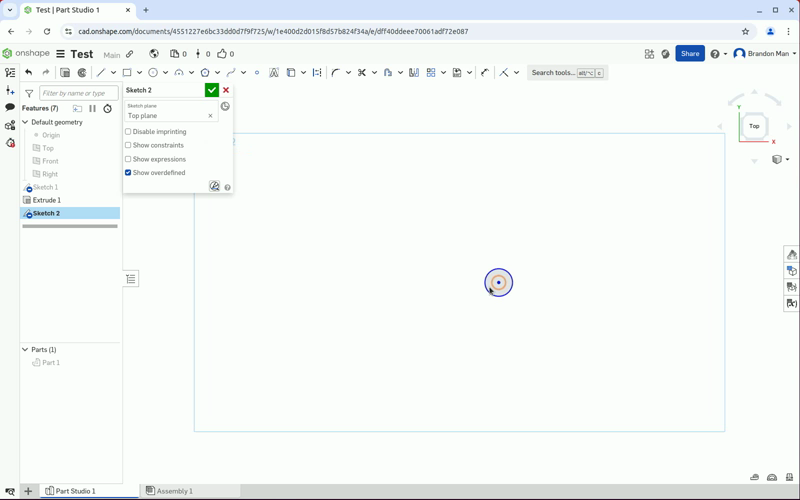
scroll(6)
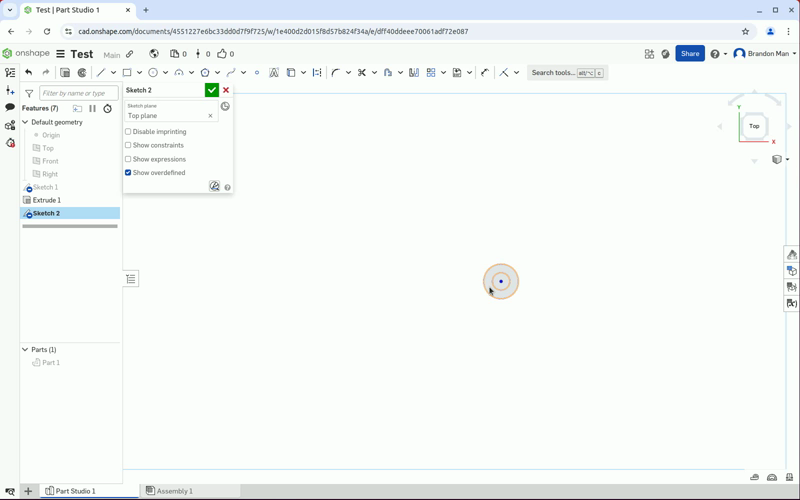
scroll(6)
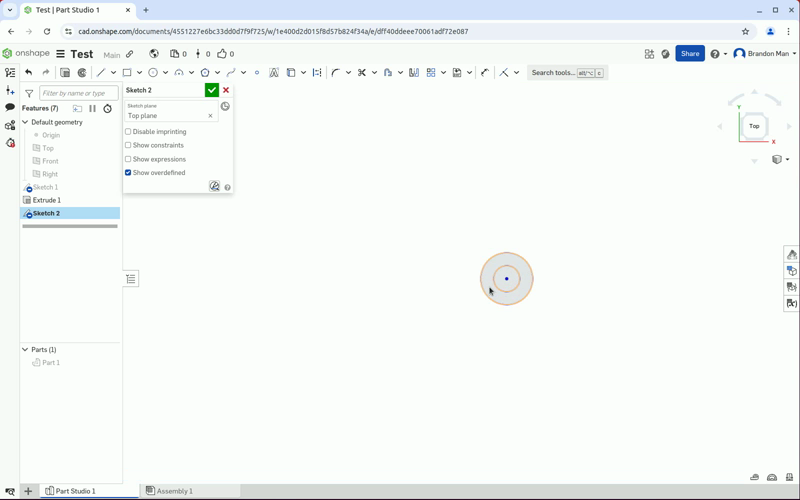
scroll(6)
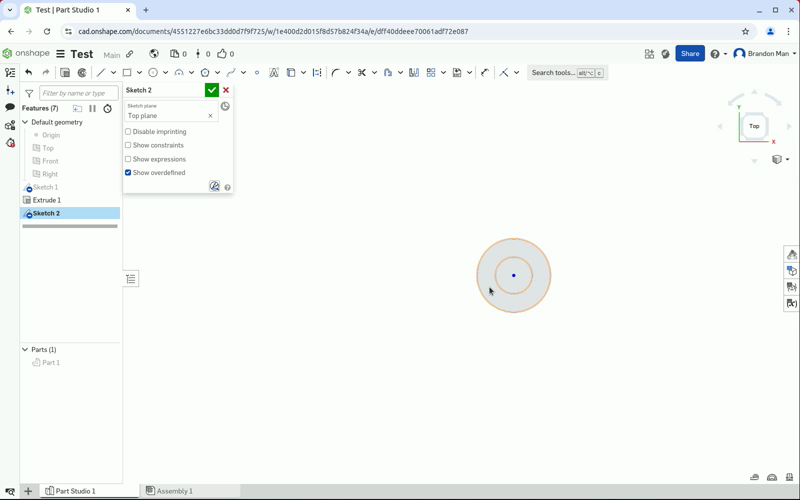
scroll(6)
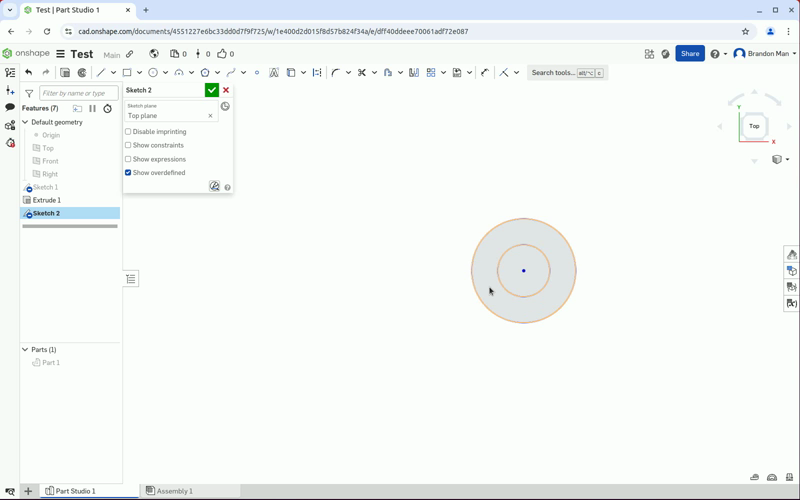
scroll(6)
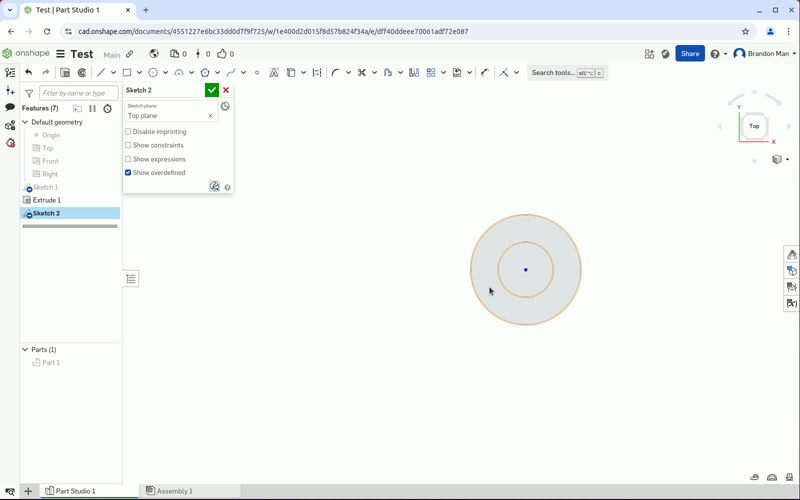
scroll(6)
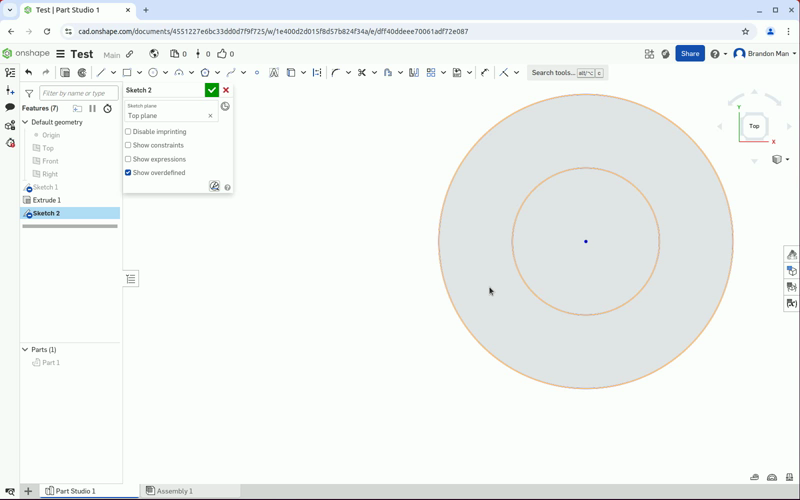
click(489, 286)
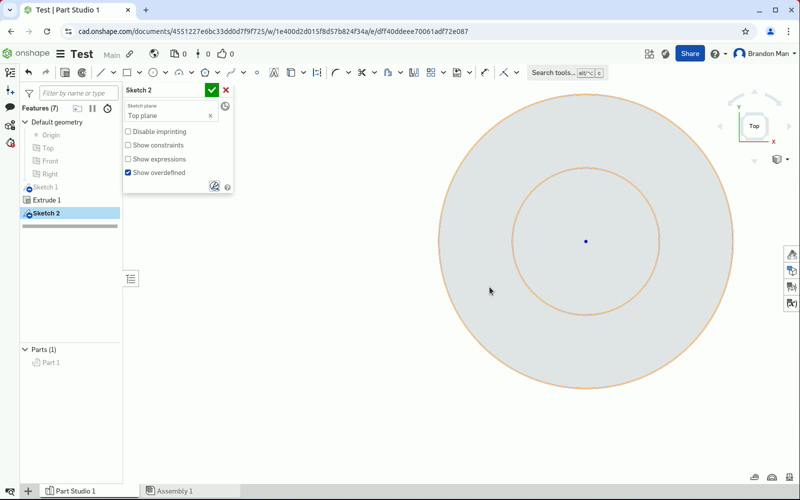
scroll(-6)
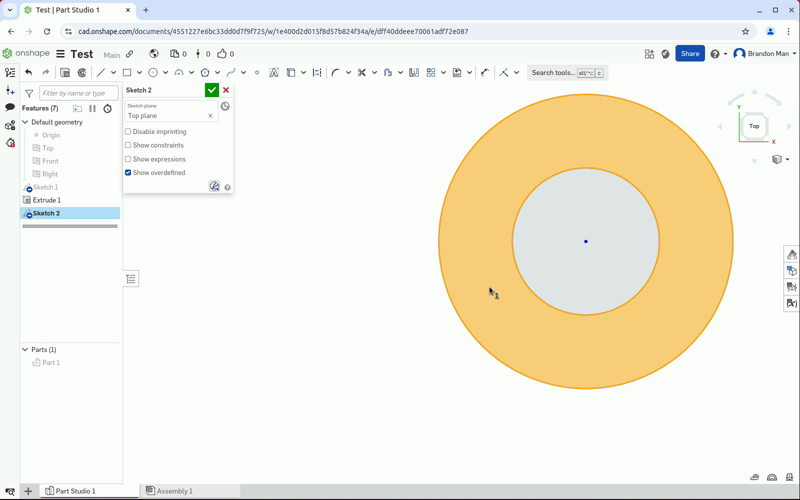
scroll(-6)
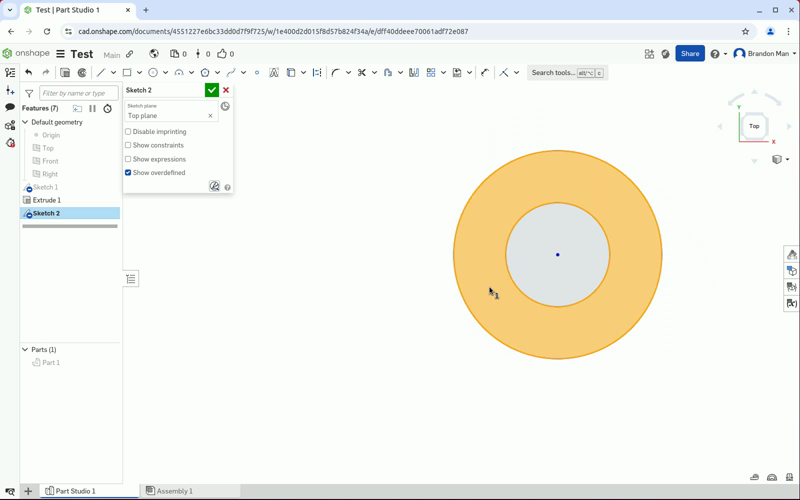
scroll(-6)
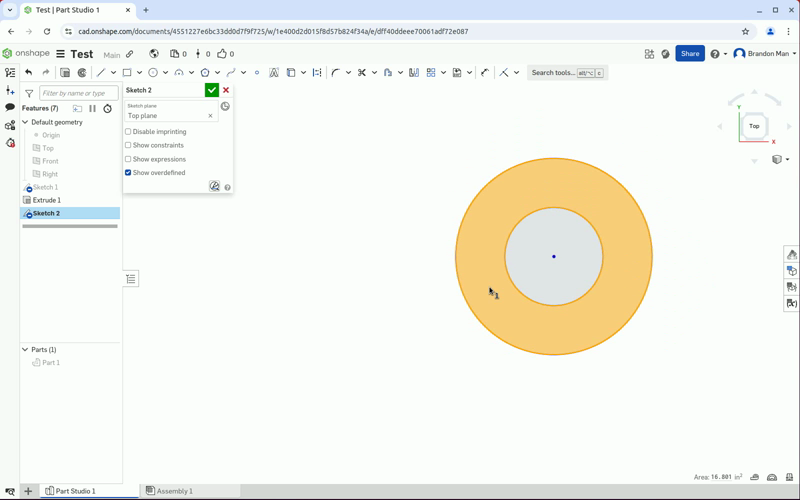
scroll(-6)
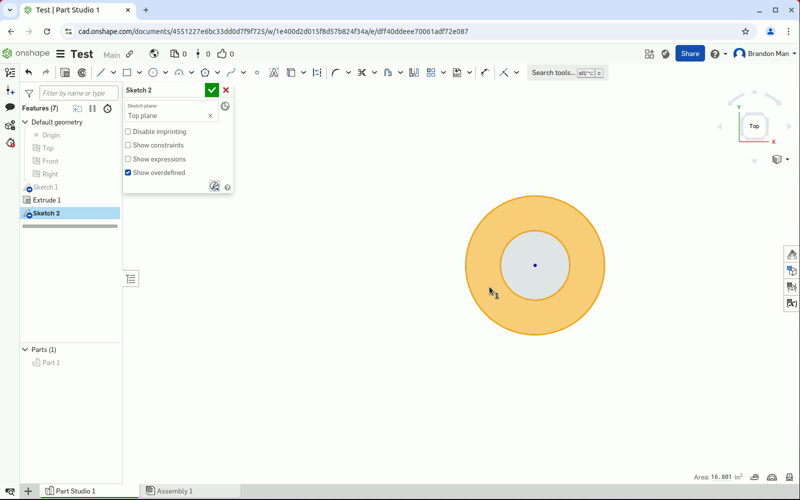
scroll(-6)
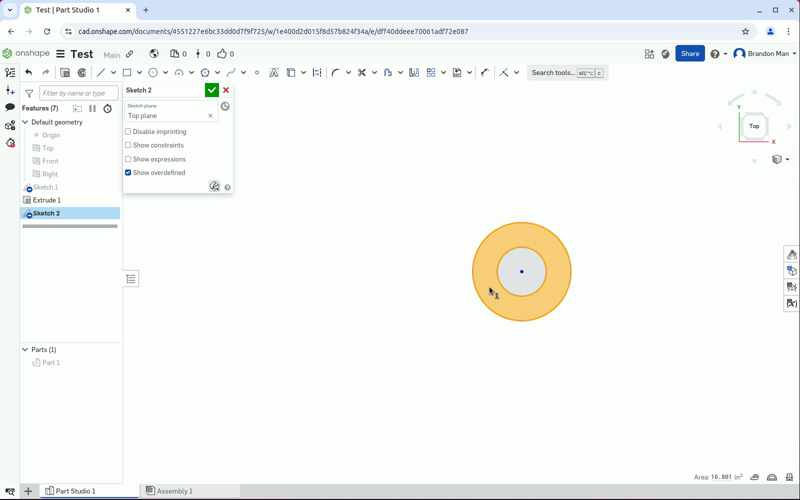
scroll(-6)
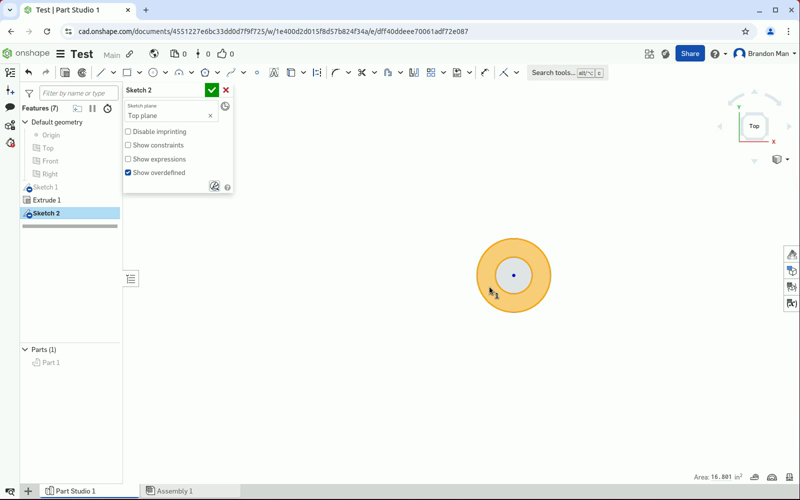
scroll(-6)
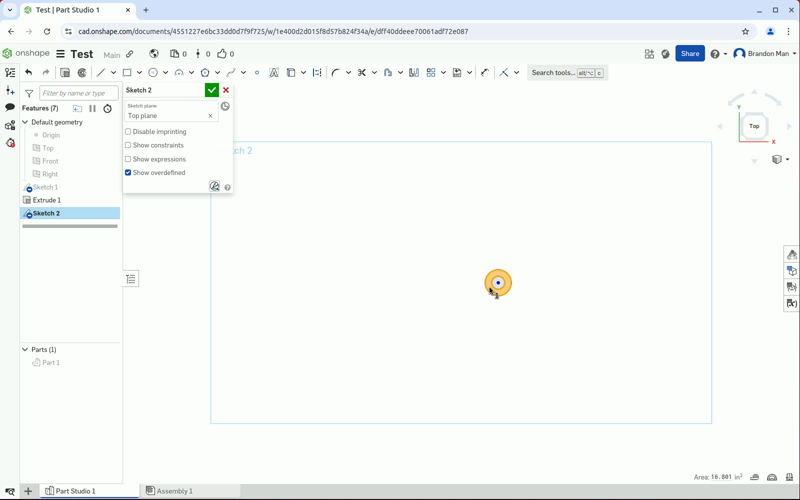
mouse_move(73, 352)
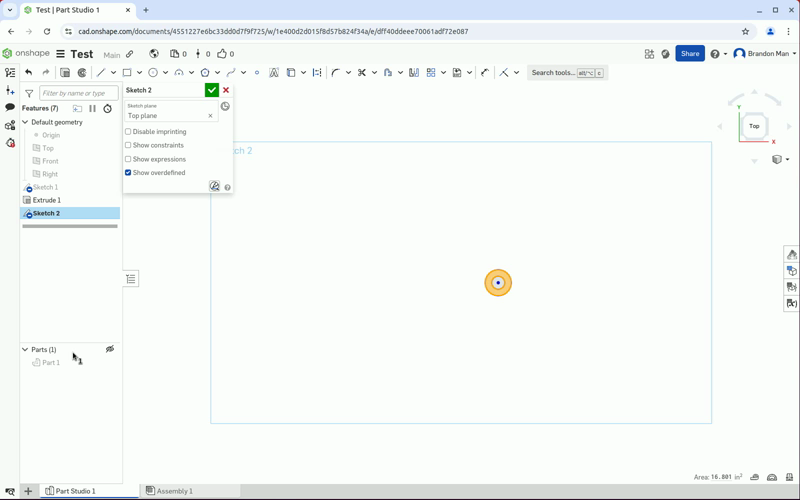
key(shift+y)
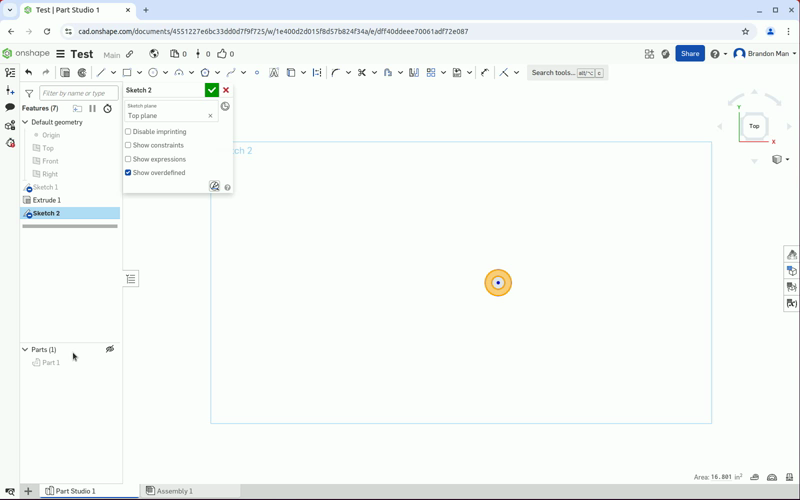
key(shift+e)
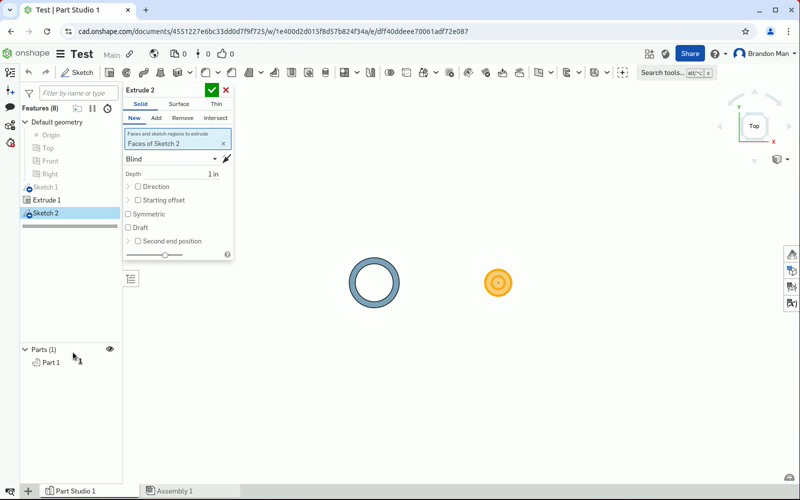
mouse_move(143, 106)
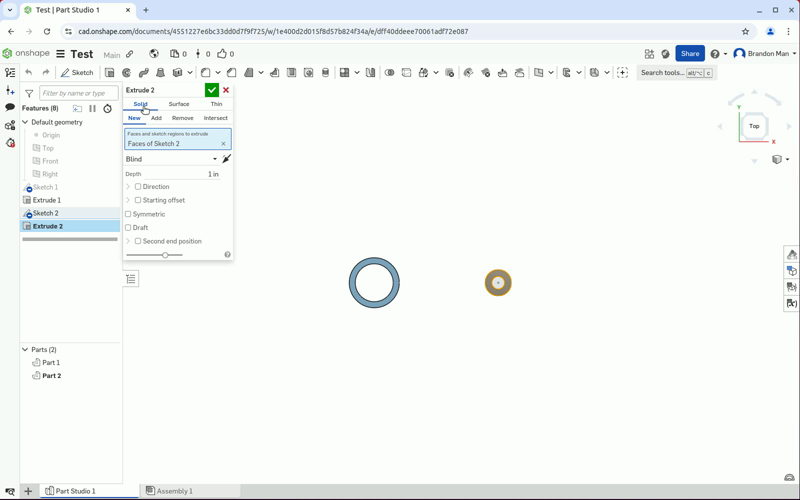
click(143, 106)
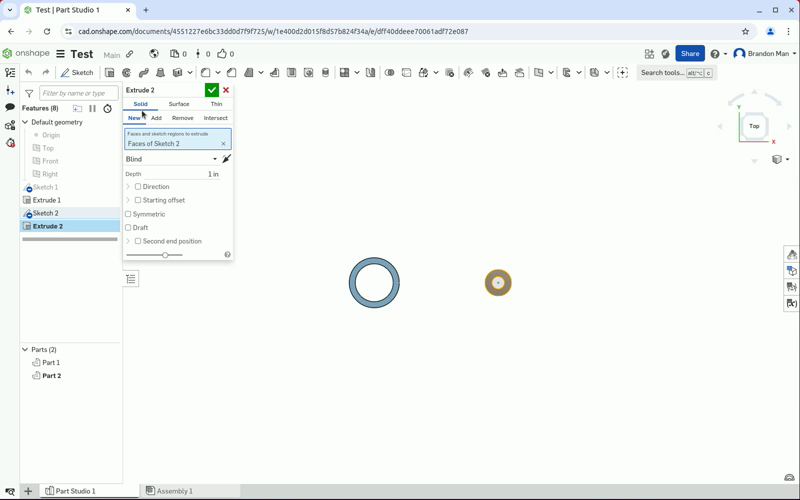
mouse_move(137, 120)
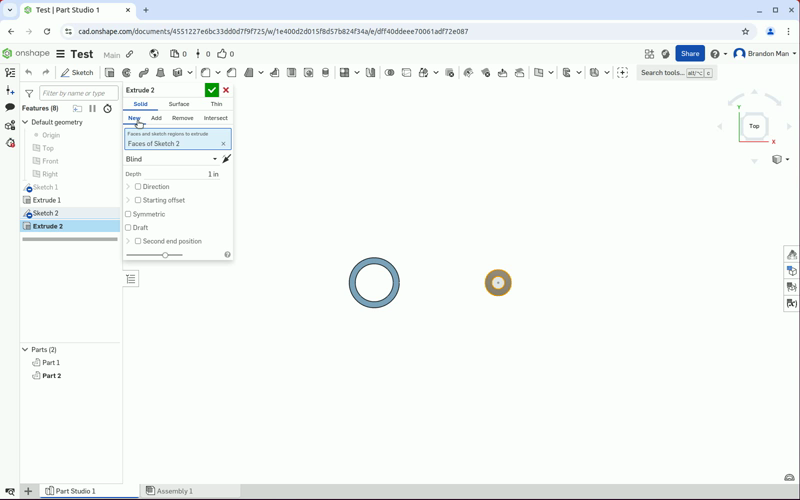
click(137, 120)
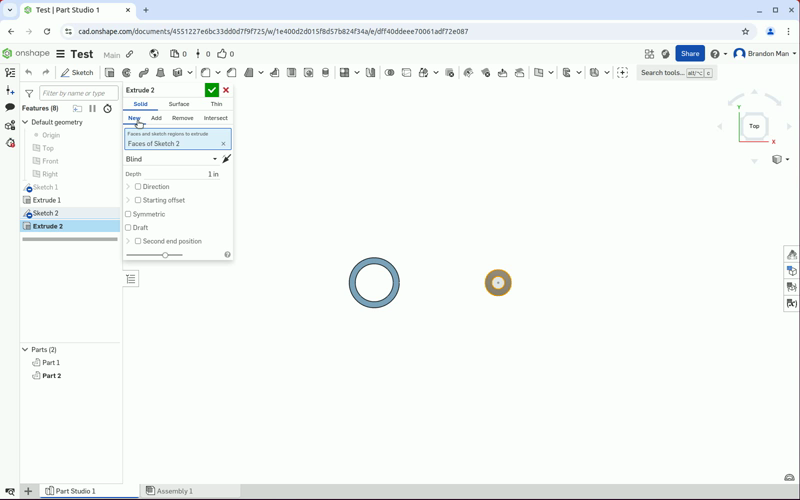
key(tab, 4)
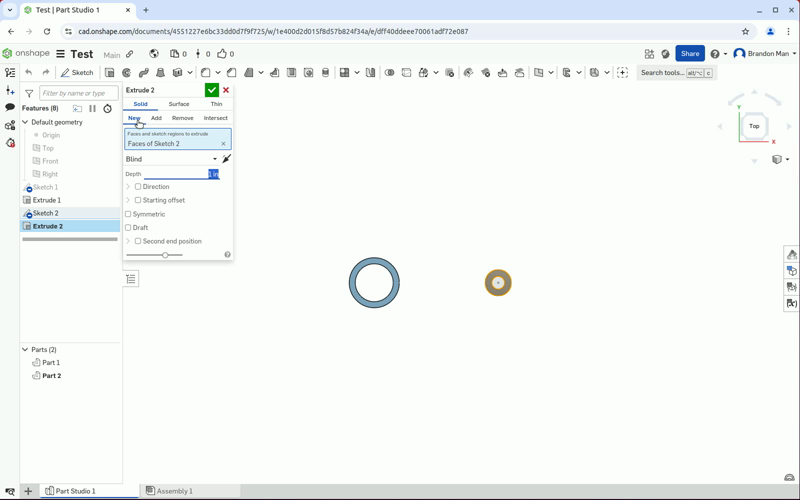
text(6.499)
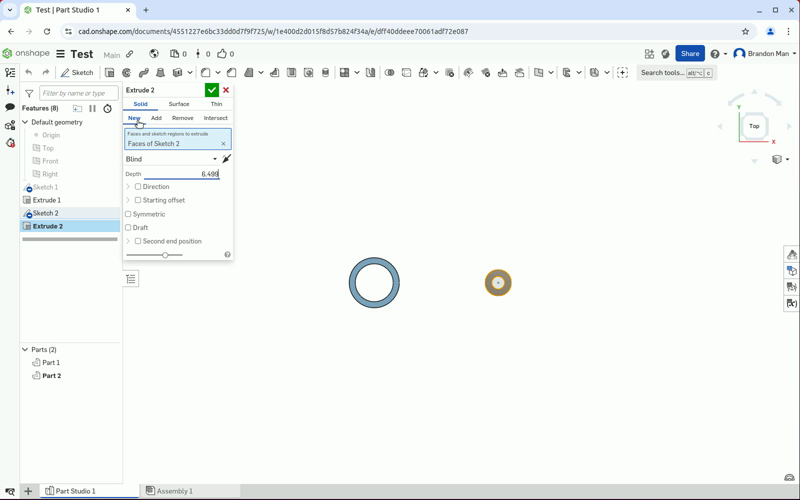
key(enter)
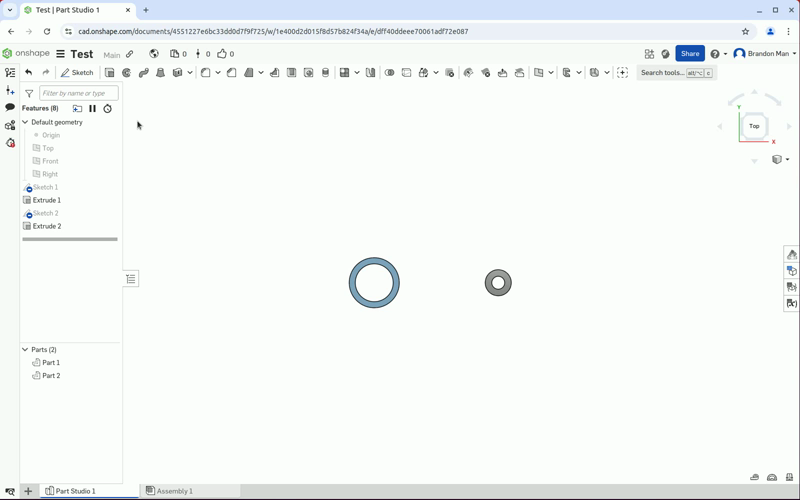
key(shift+h)
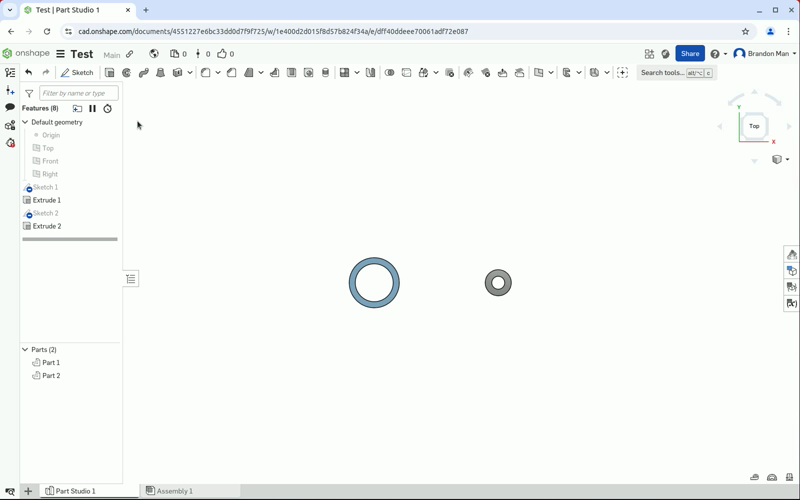
key(shift+h)
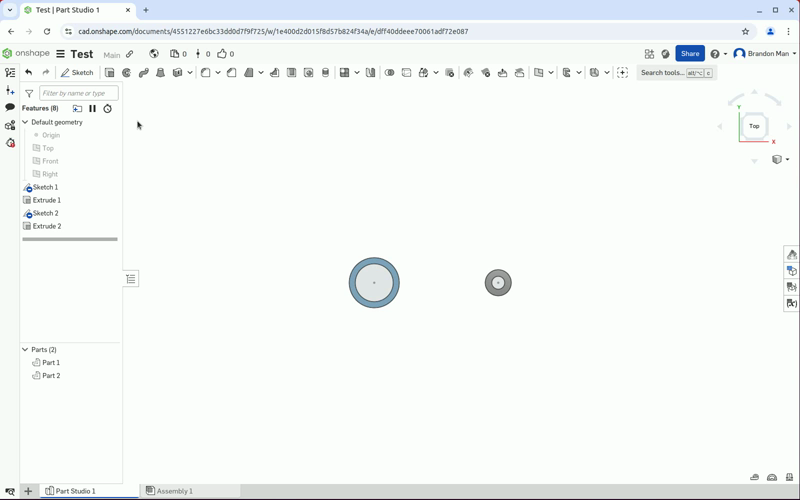
key(shift+7)
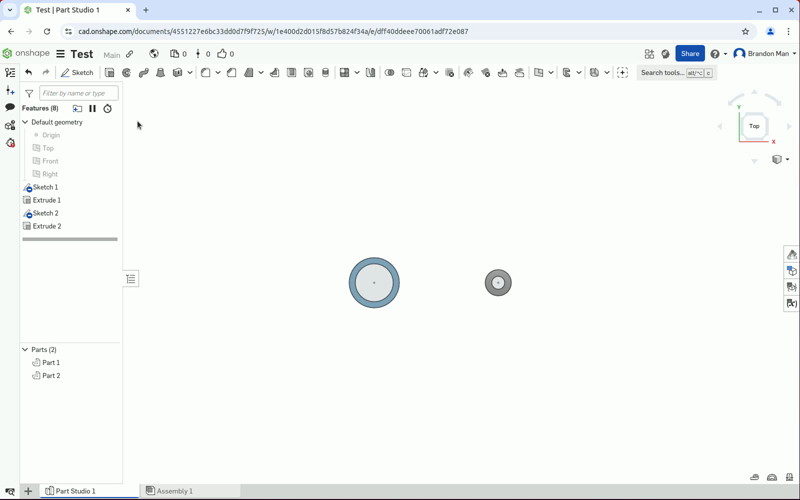
key(up, 3)
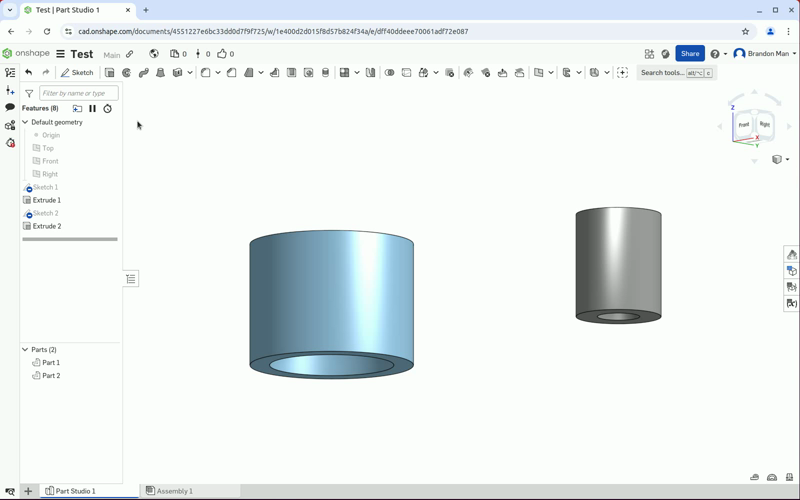
key(left, 3)
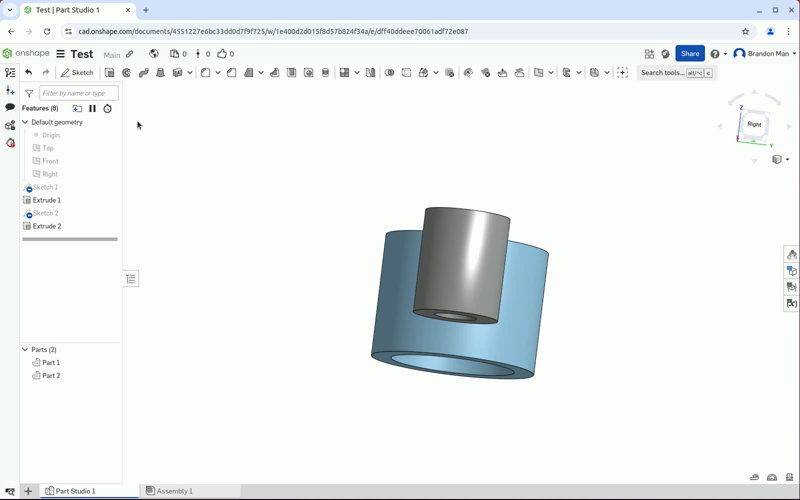
key(right, 3)
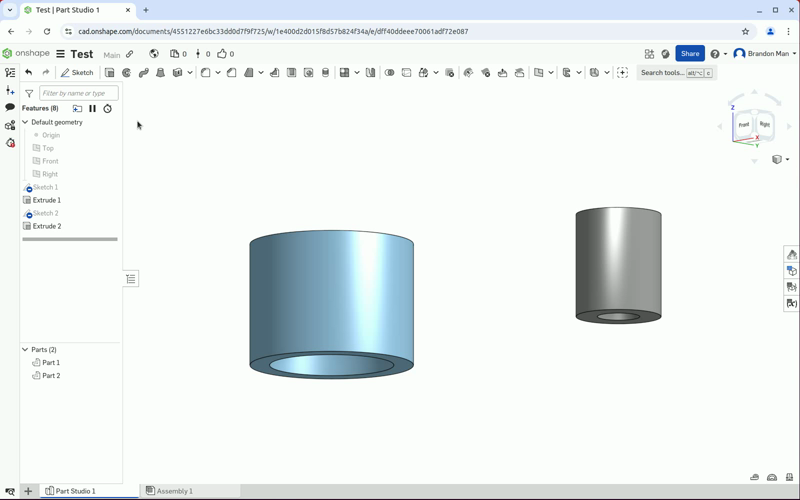
key(down, 3)
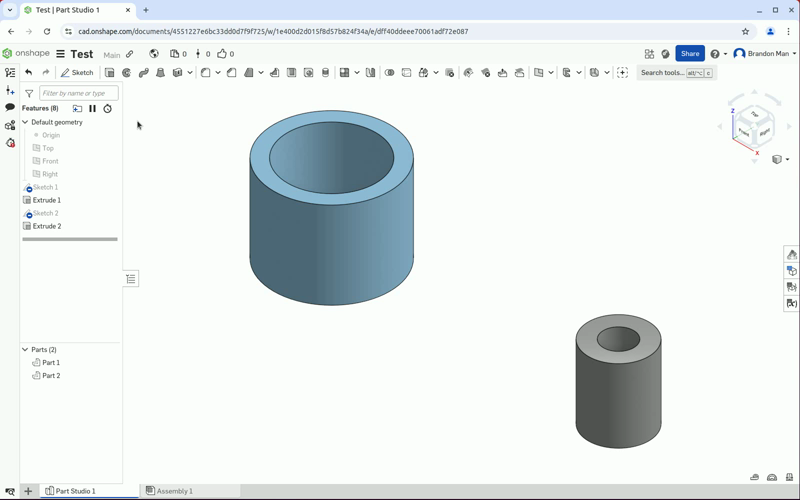
mouse_move(73, 189)
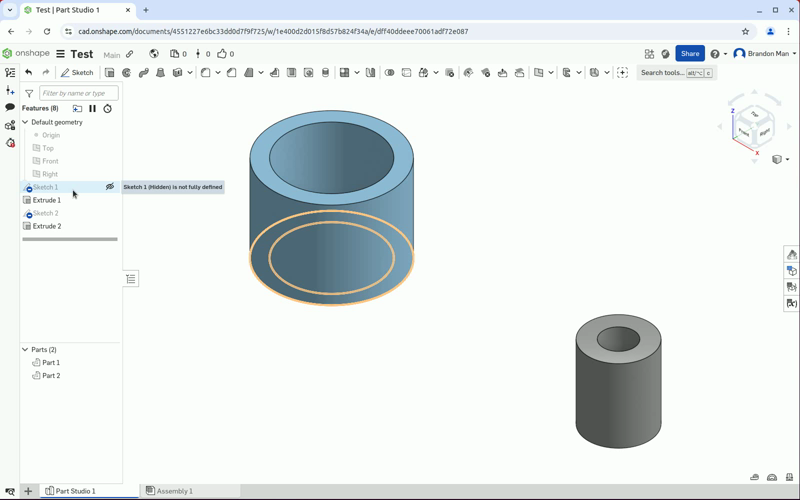
click(73, 189)